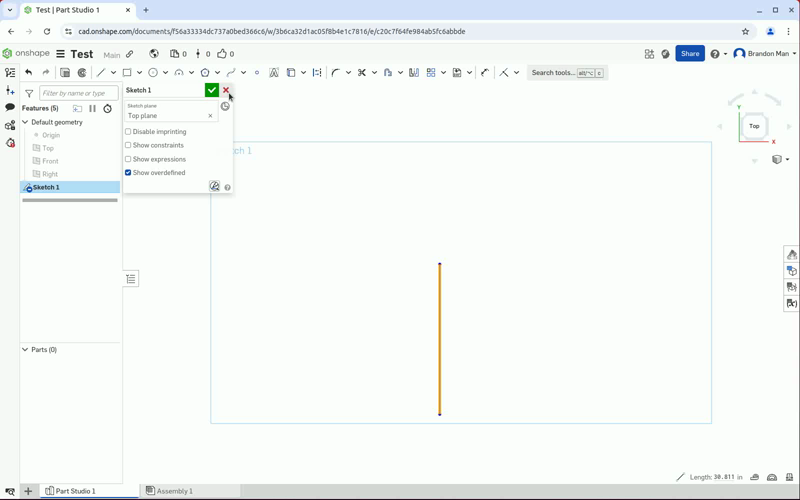
key(shift+h)
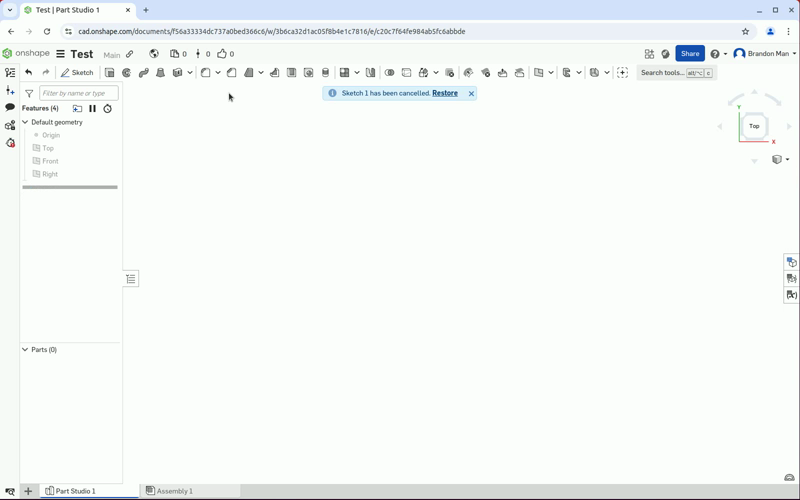
mouse_move(73, 352)
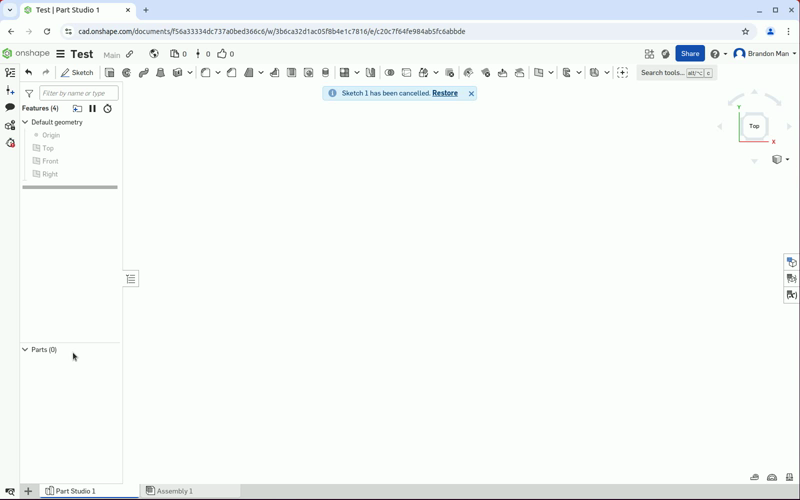
key(y)
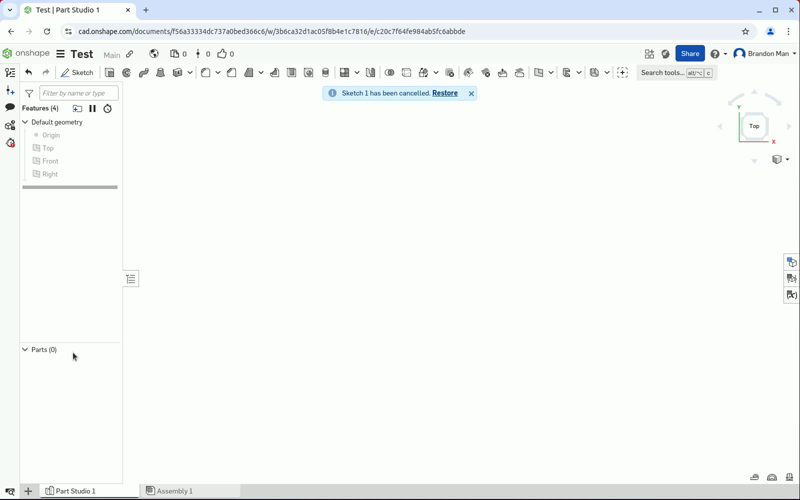
key(shift+p)
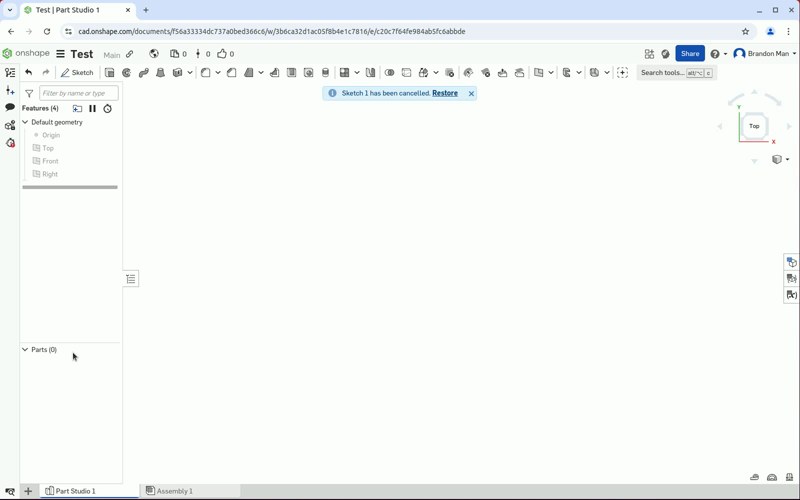
key(space)
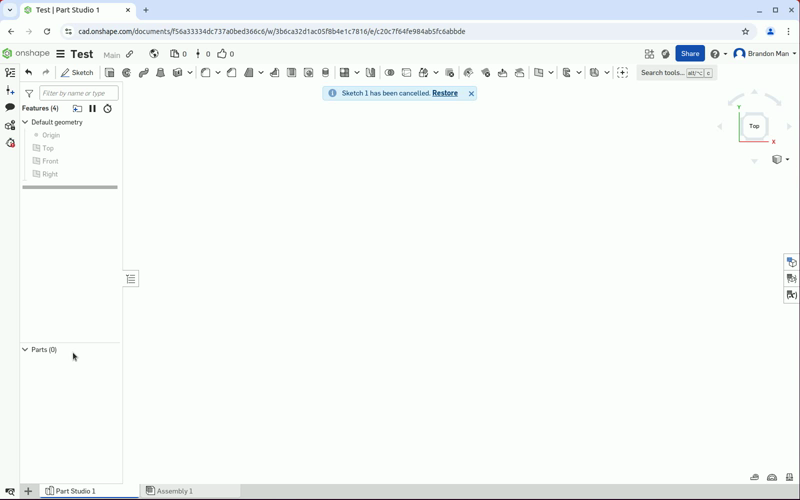
key_down(shift)
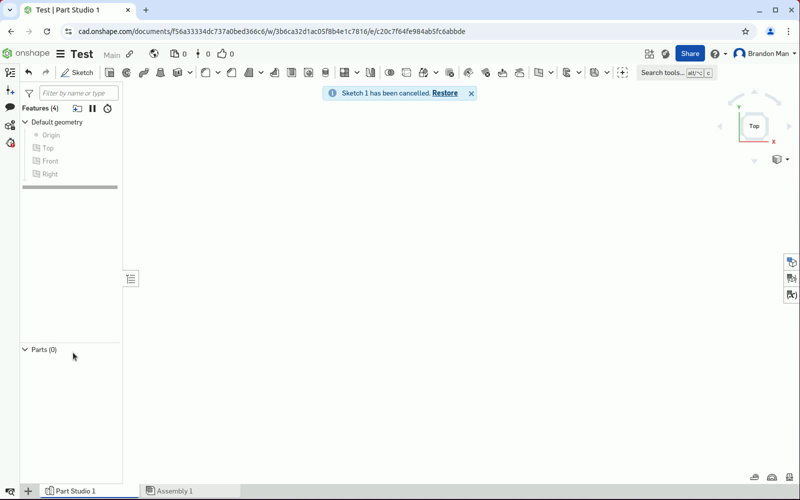
key(up)
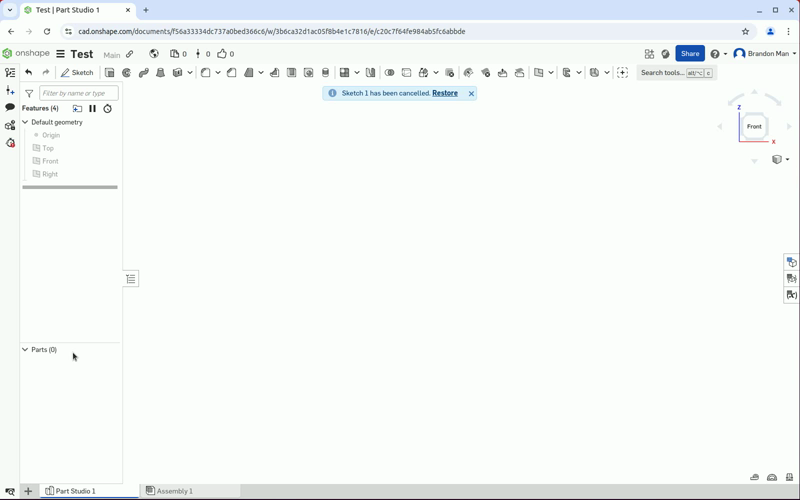
key_up(shift)
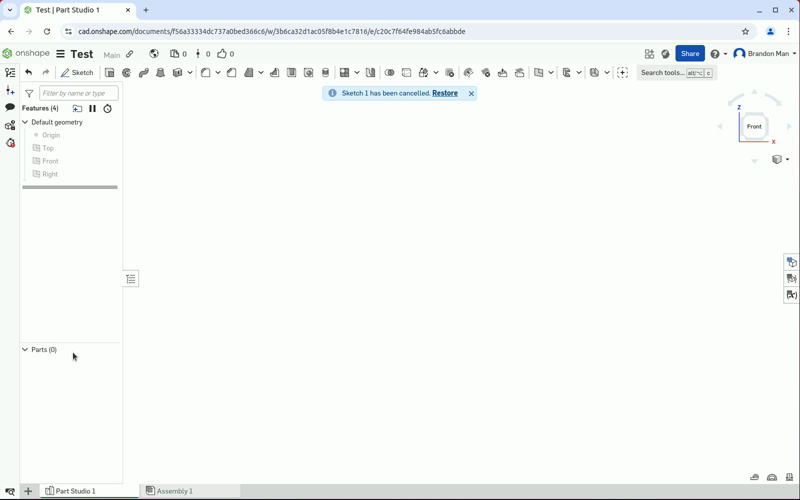
mouse_move(73, 352)
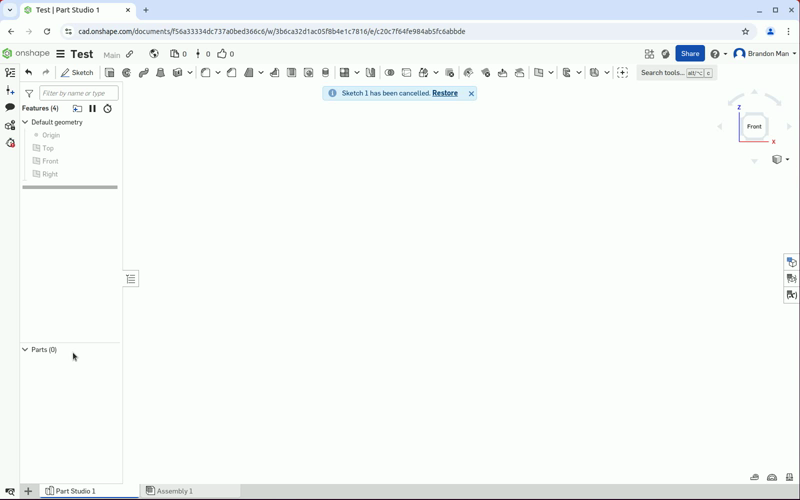
key(shift+y)
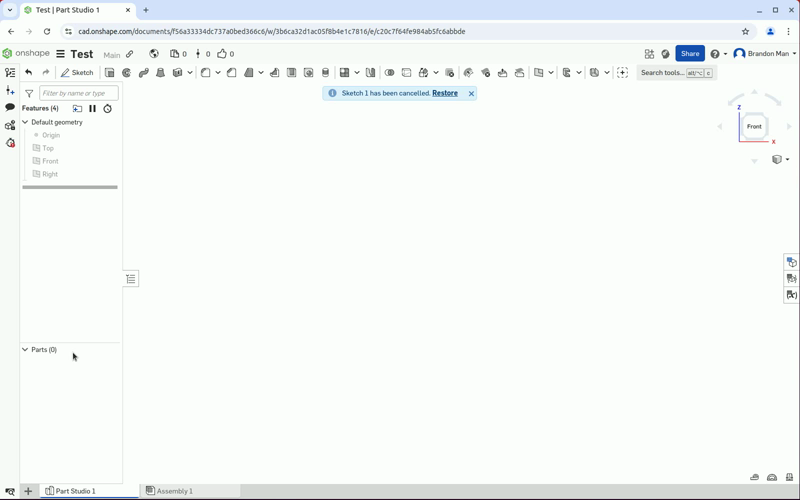
key(shift+s)
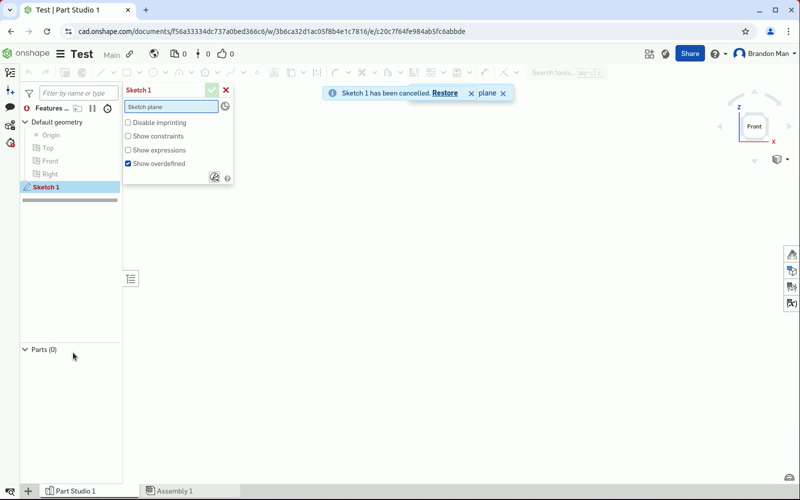
mouse_move(73, 163)
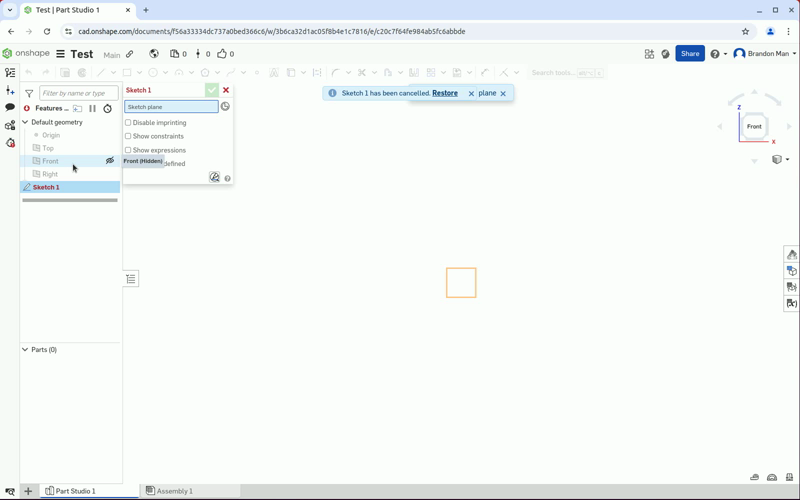
click(73, 163)
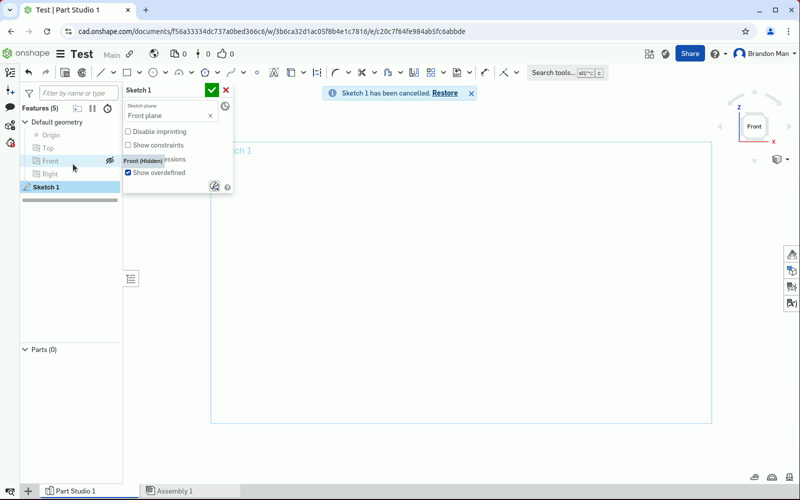
mouse_move(73, 352)
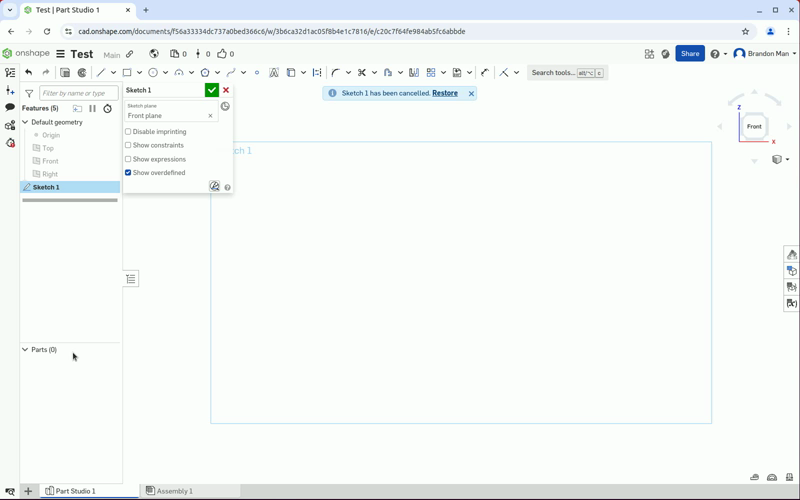
key(y)
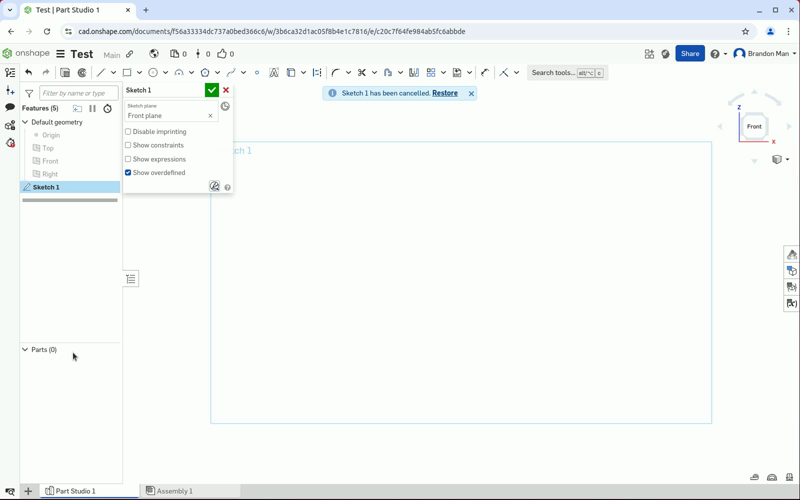
key(a)
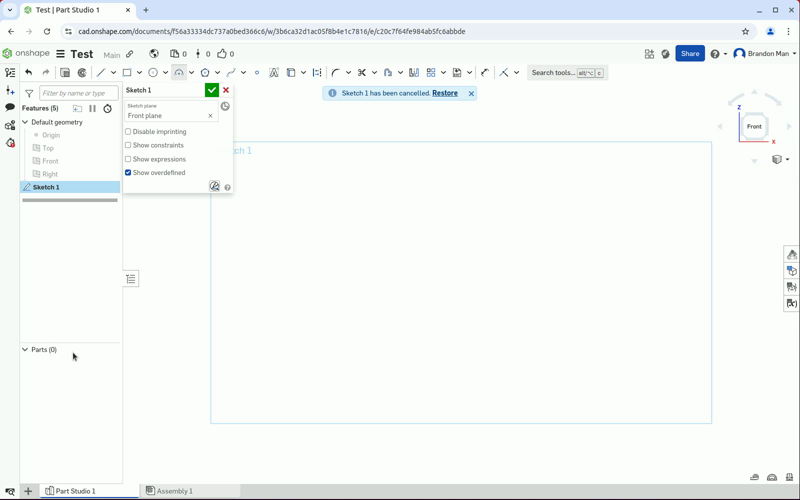
key_down(shift)
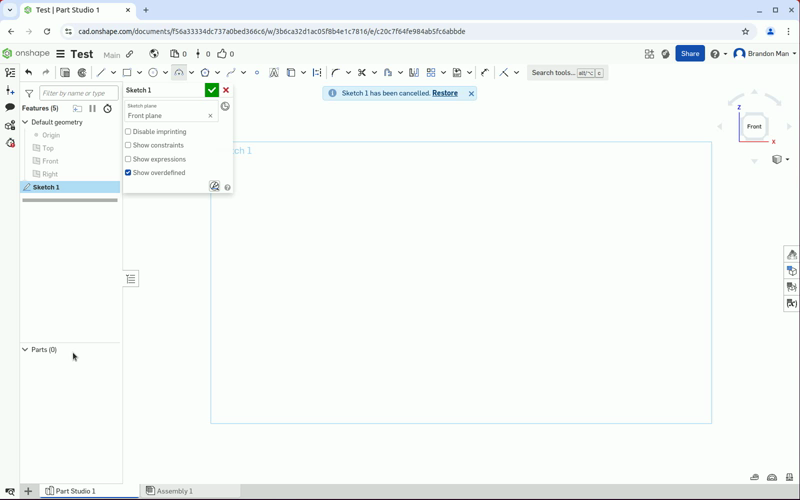
mouse_move(368, 318)
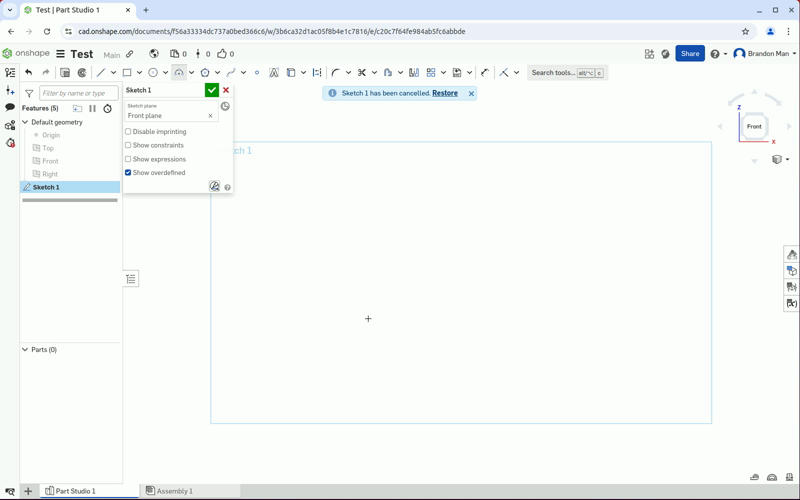
click(368, 318)
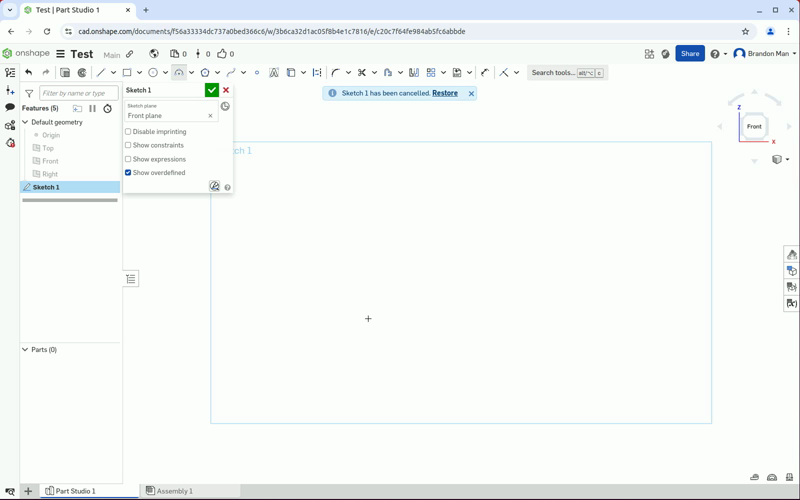
key_up(shift)
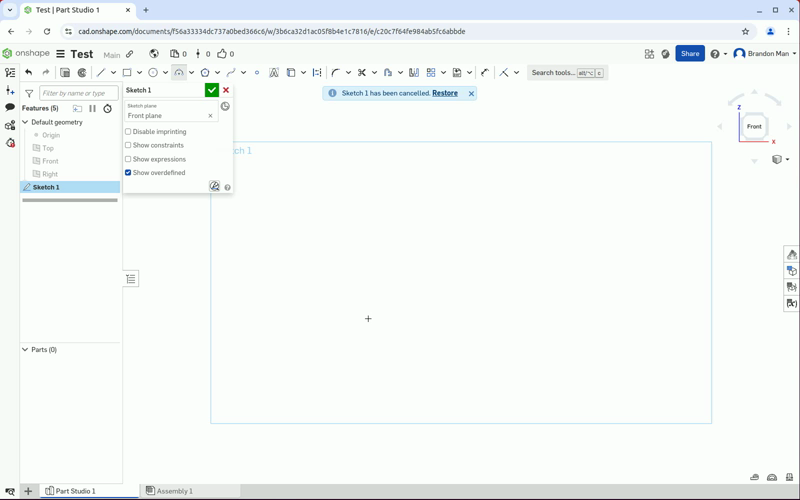
key_down(shift)
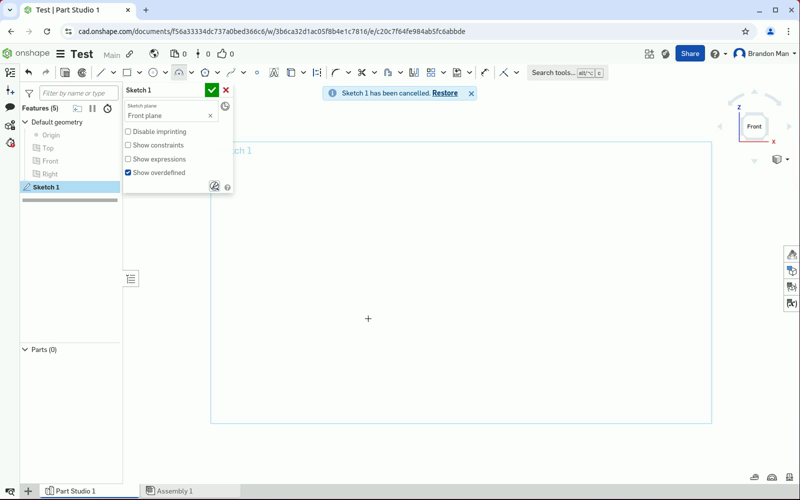
mouse_move(402, 352)
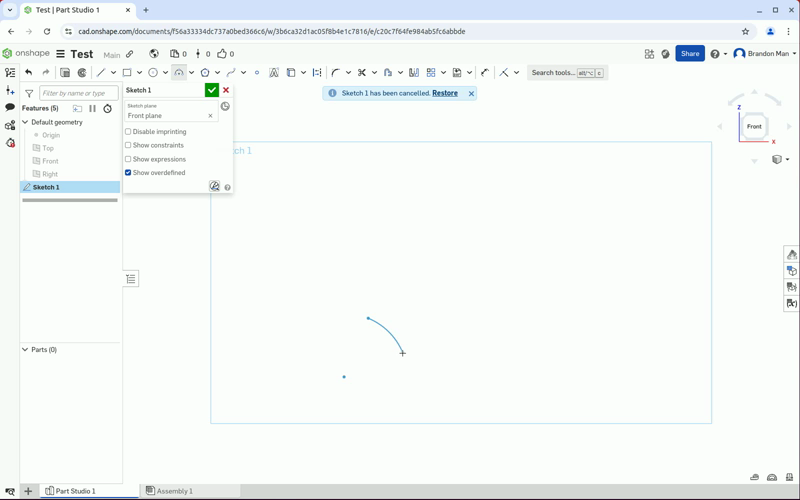
click(402, 352)
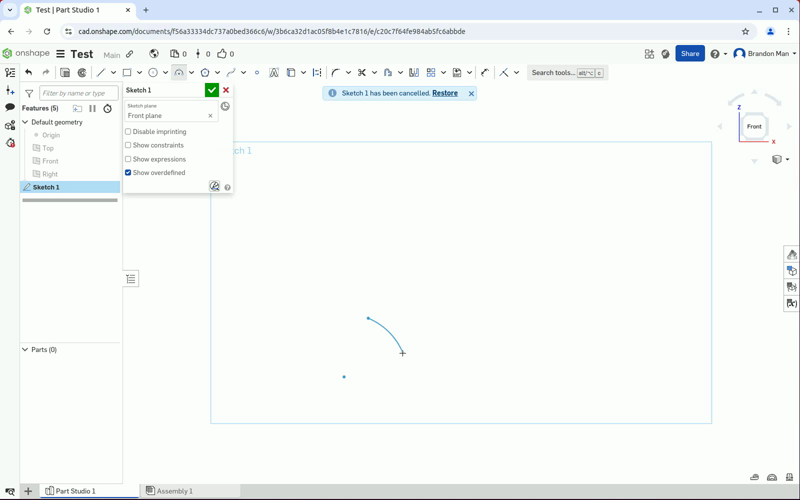
mouse_move(378, 342)
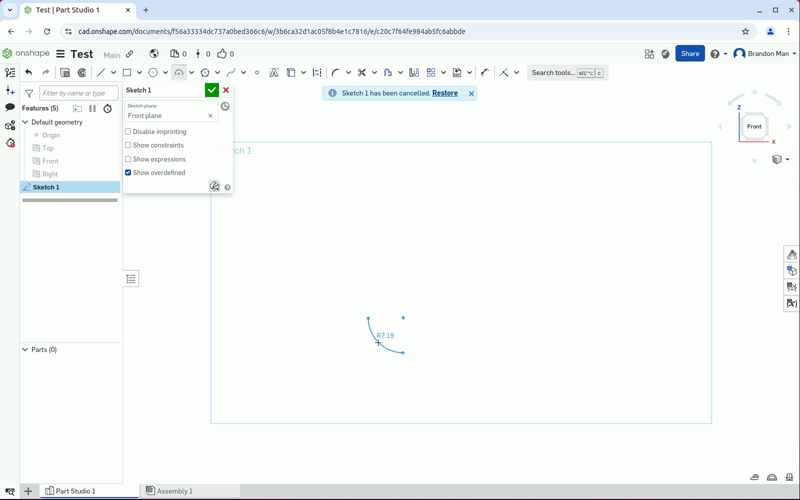
click(378, 342)
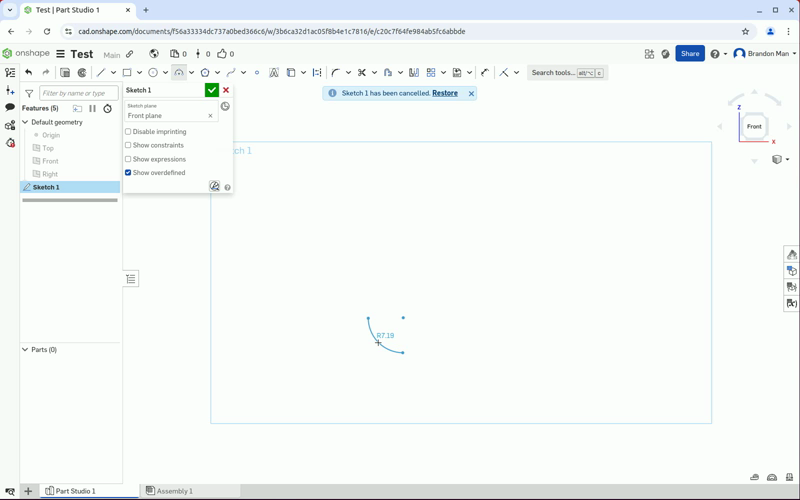
key_up(shift)
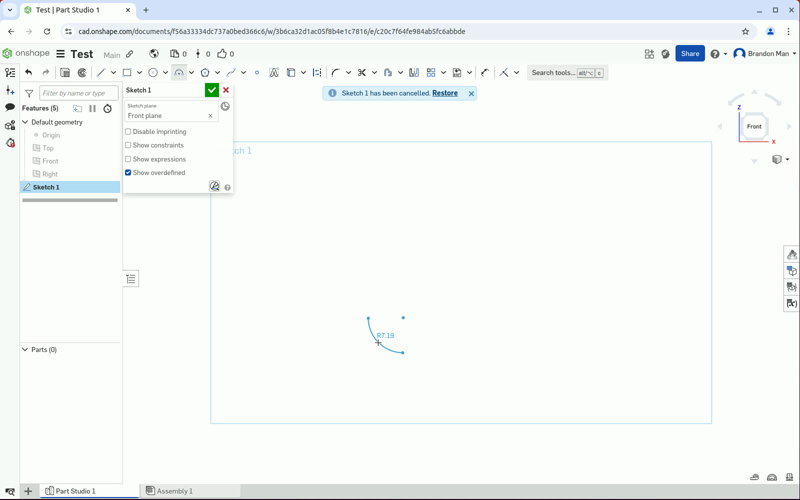
key(esc)
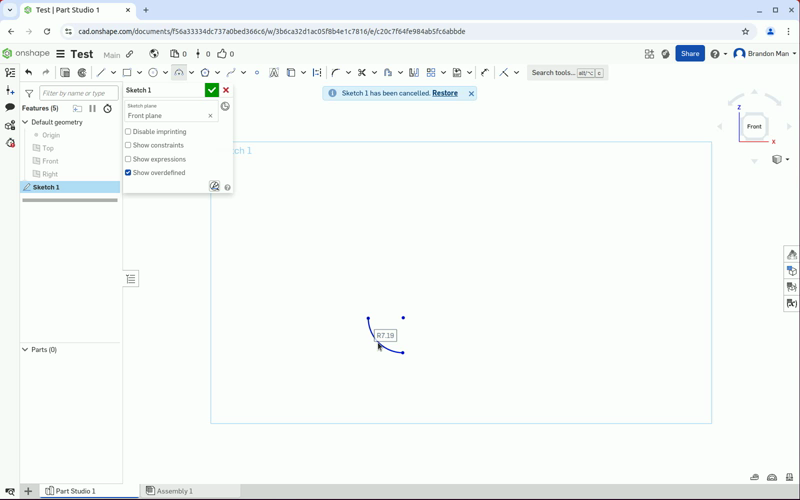
key(l)
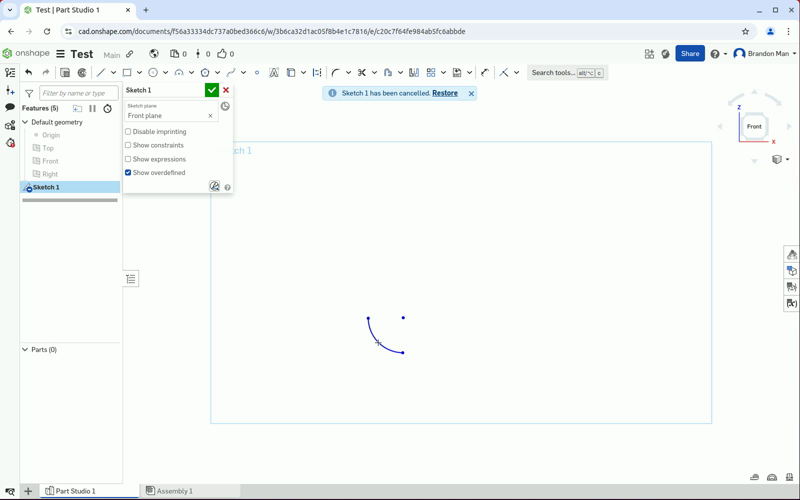
mouse_move(402, 352)
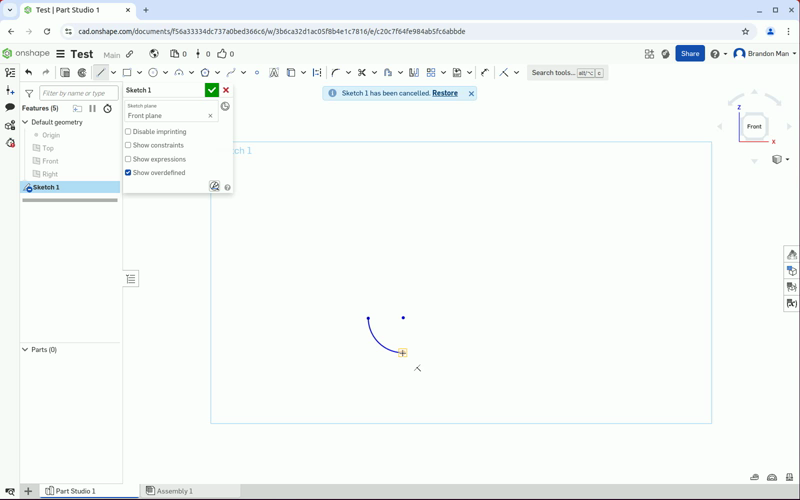
click(402, 352)
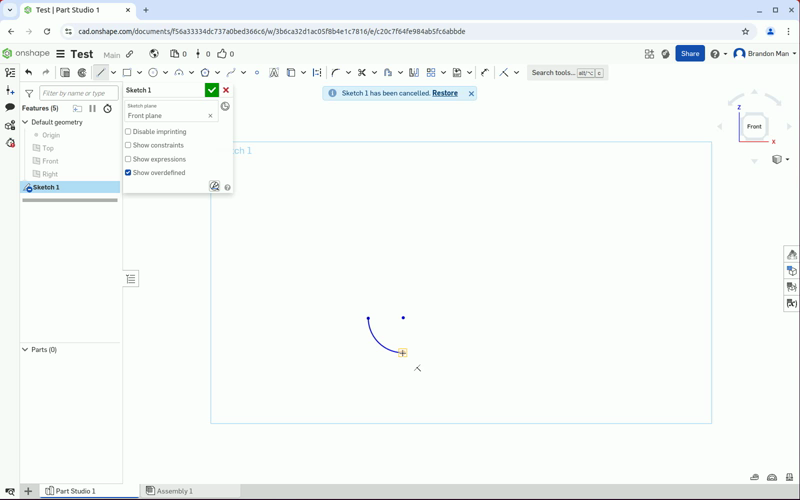
key_down(shift)
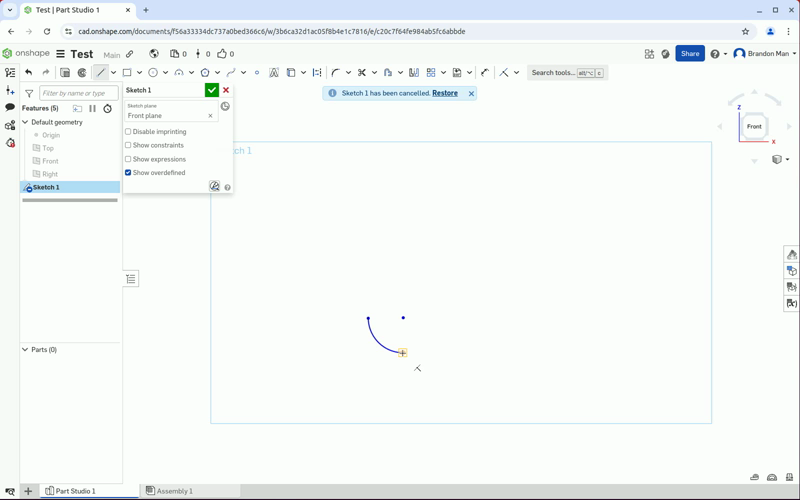
mouse_move(537, 352)
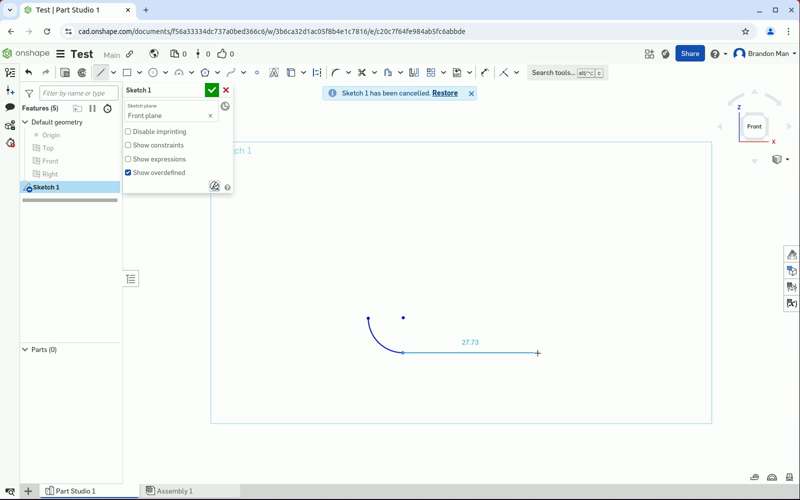
click(537, 352)
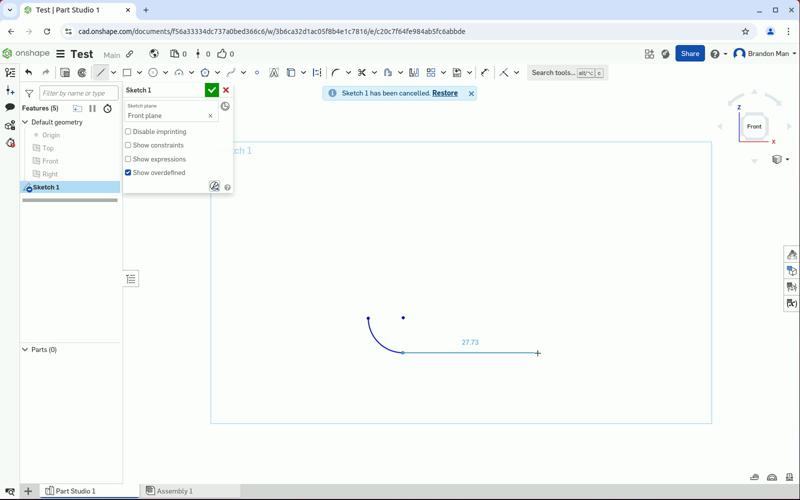
key_up(shift)
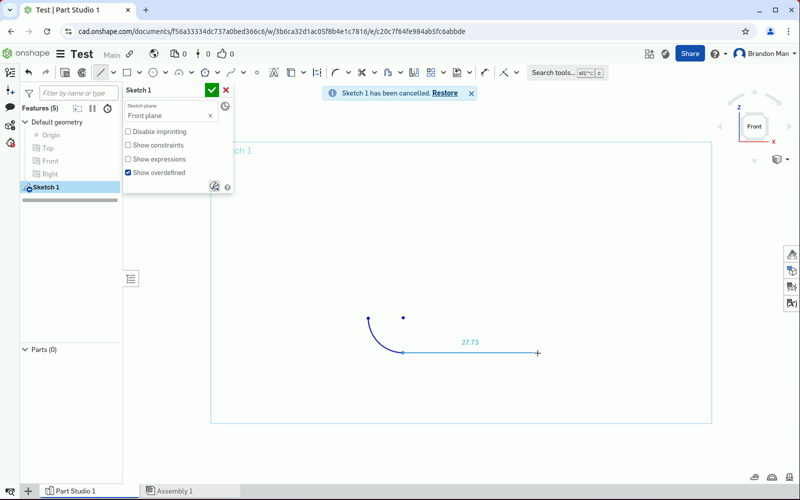
key(esc)
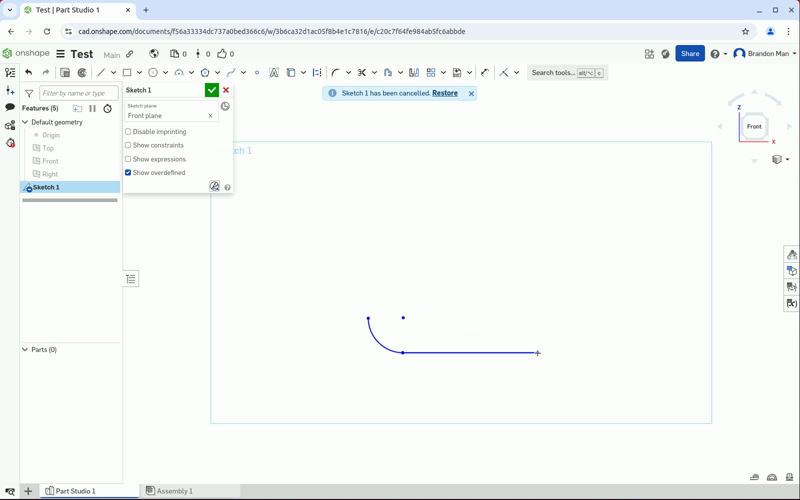
key(a)
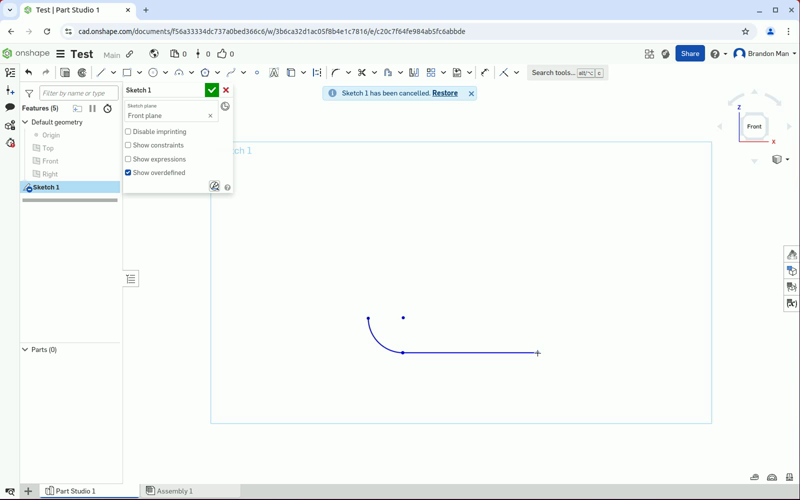
mouse_move(537, 352)
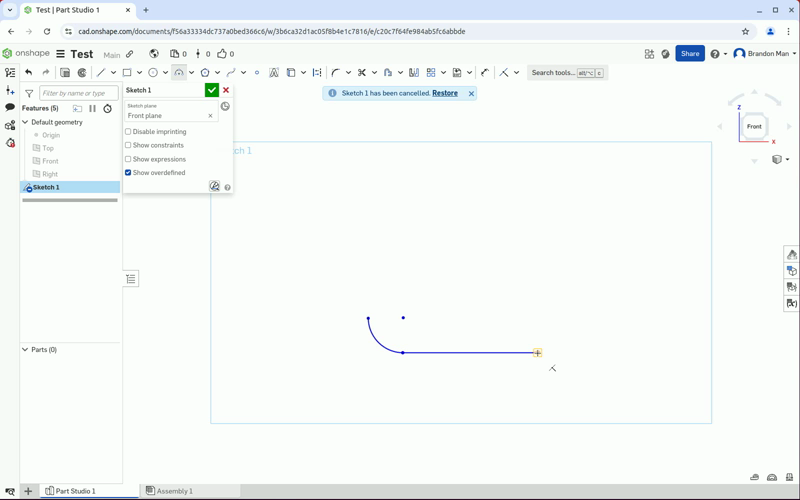
click(537, 352)
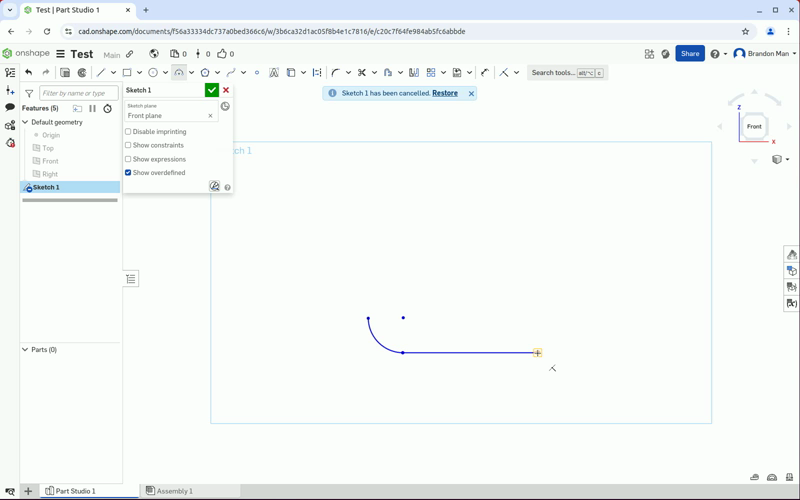
key_down(shift)
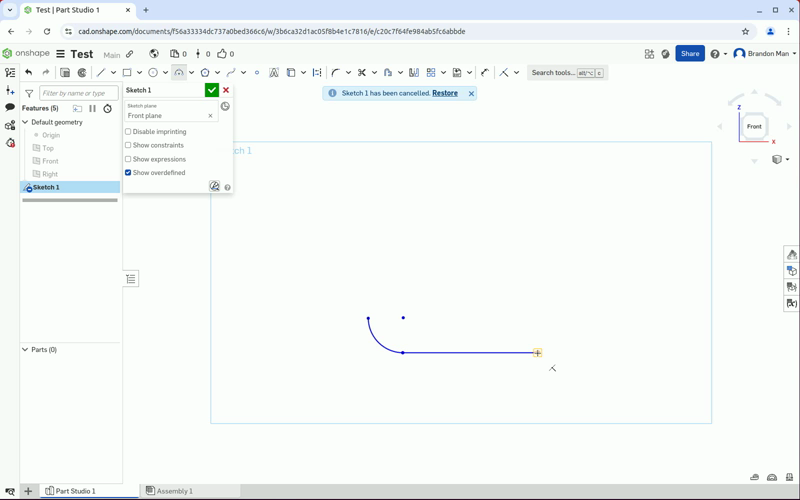
mouse_move(572, 318)
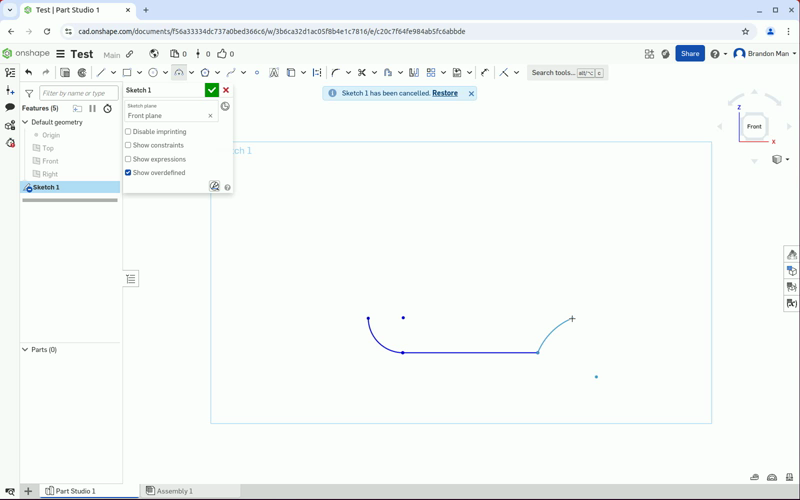
click(572, 318)
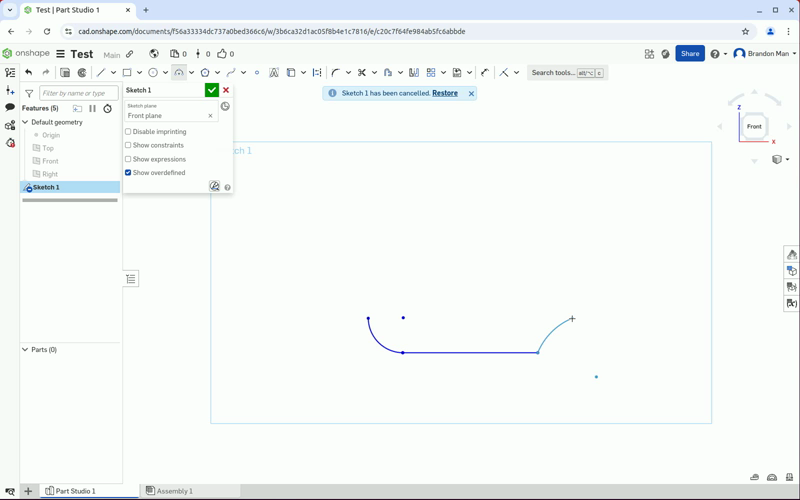
mouse_move(562, 342)
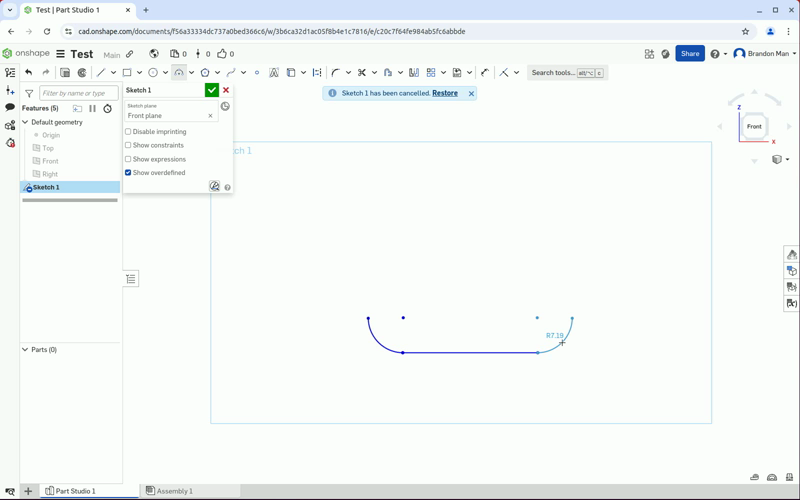
click(562, 342)
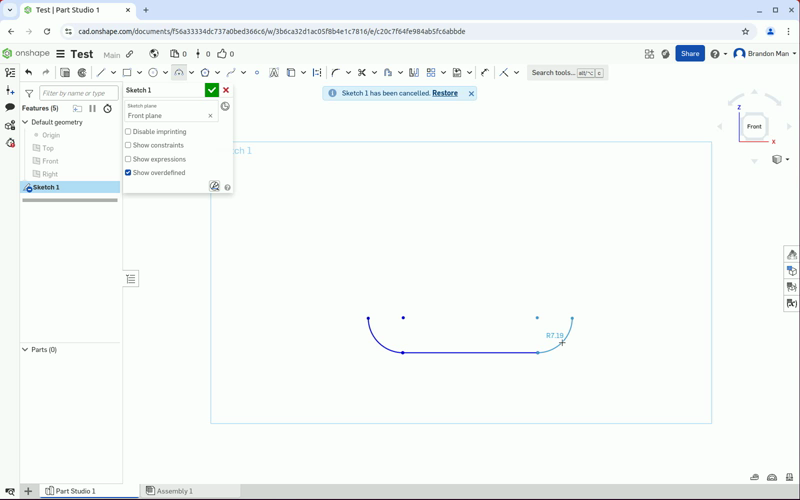
key_up(shift)
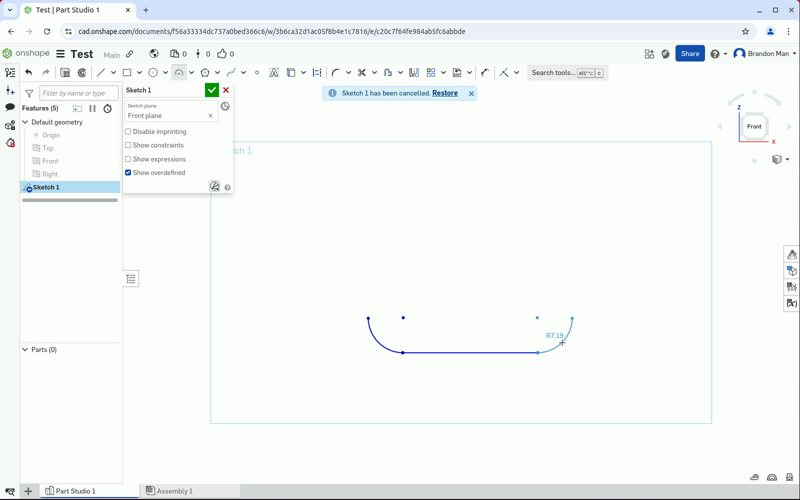
key(esc)
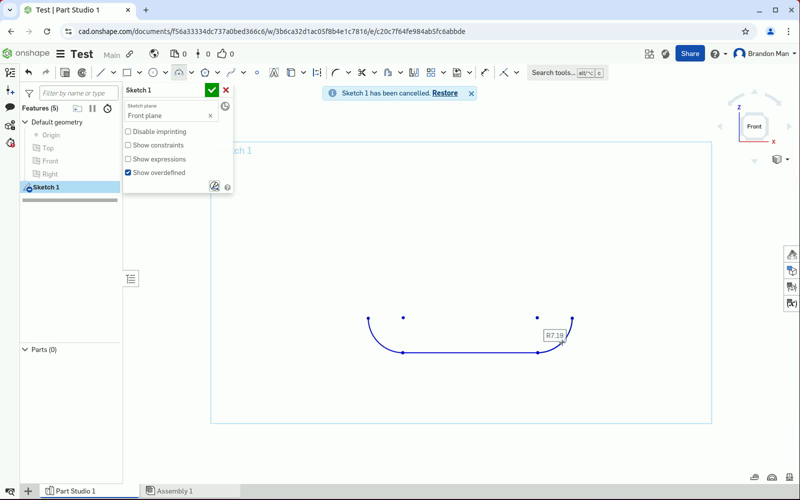
key(l)
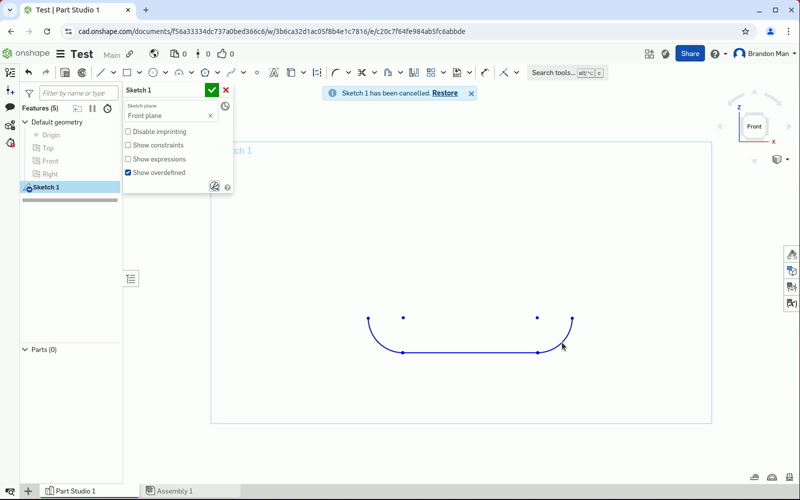
mouse_move(572, 318)
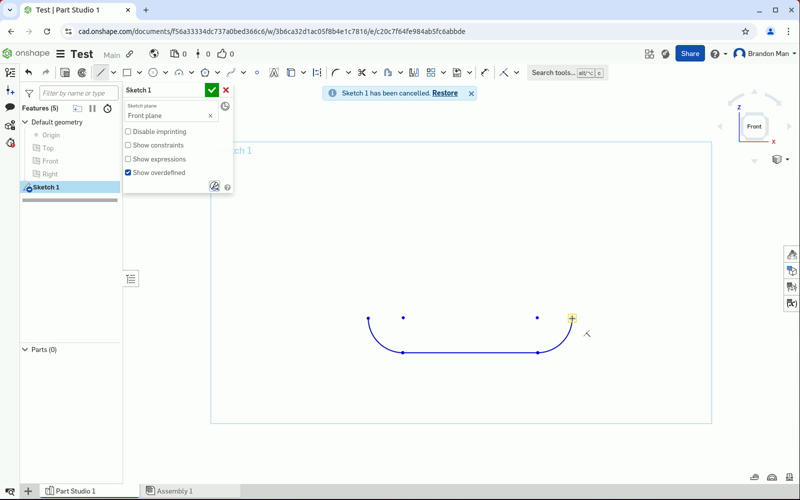
click(572, 318)
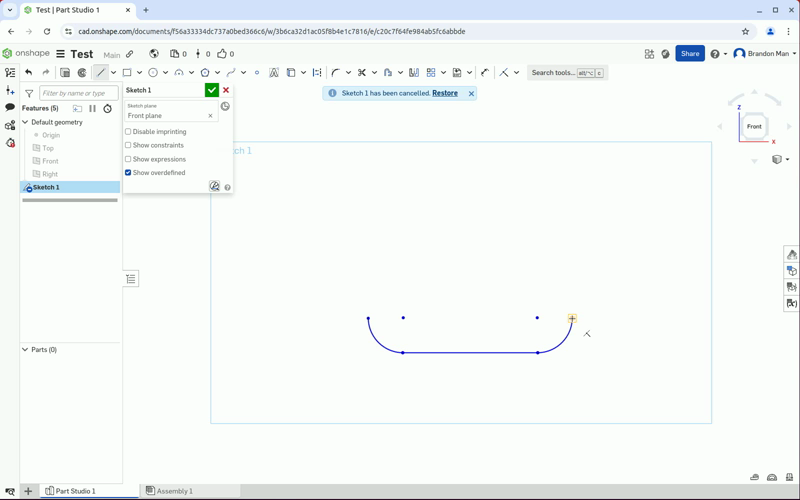
key_down(shift)
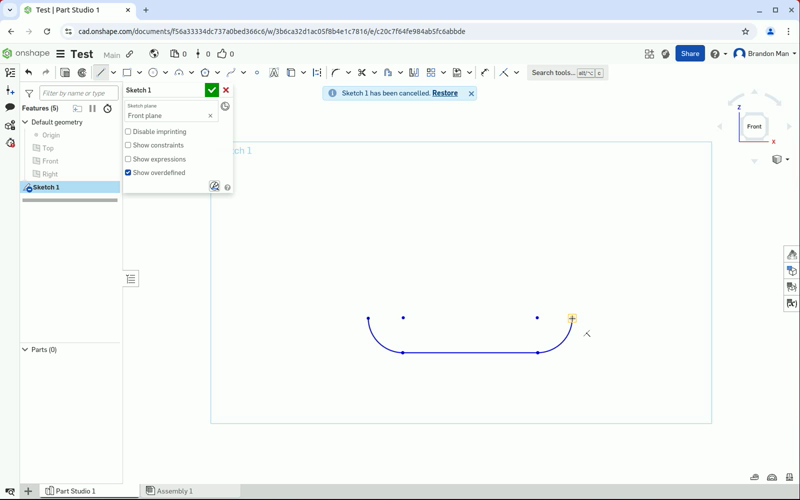
mouse_move(572, 242)
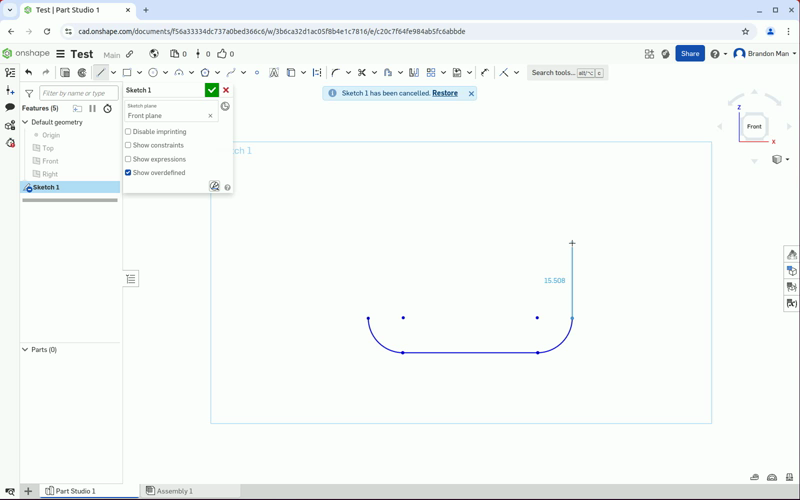
click(572, 242)
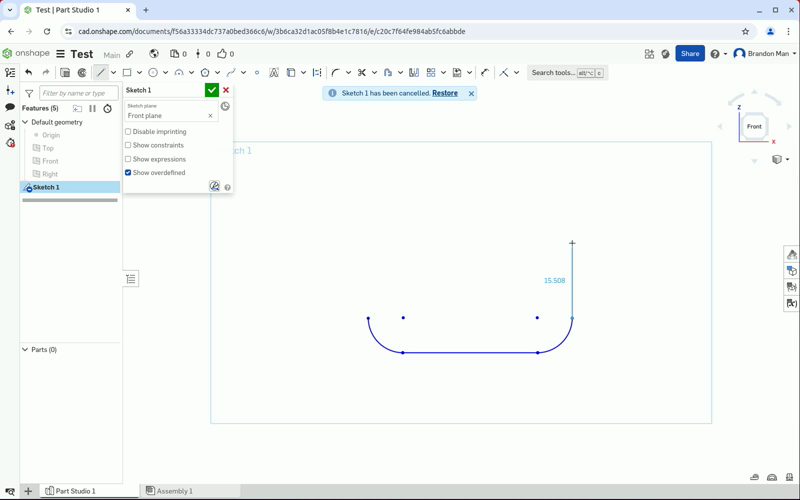
key_up(shift)
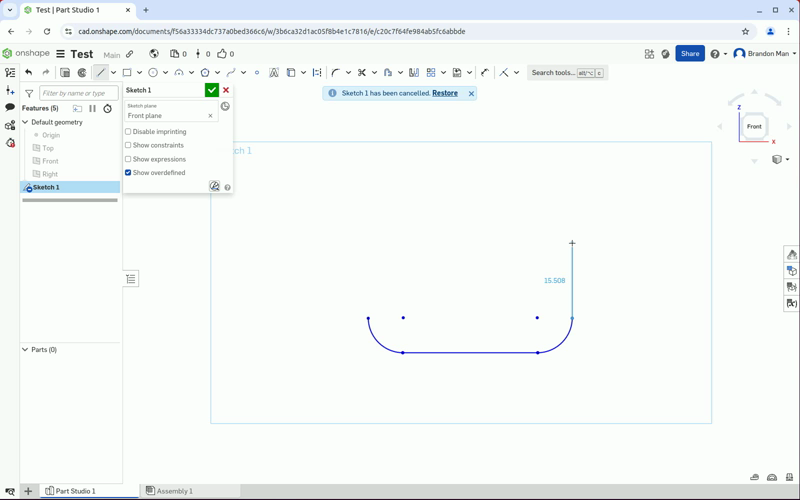
key(esc)
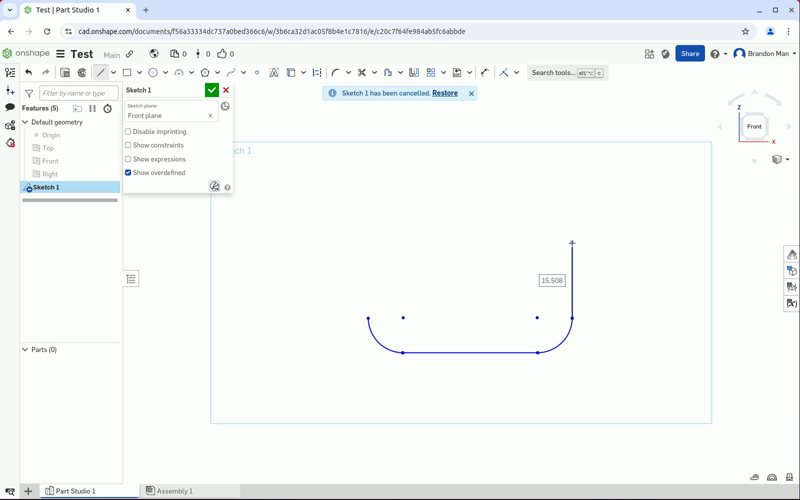
key(a)
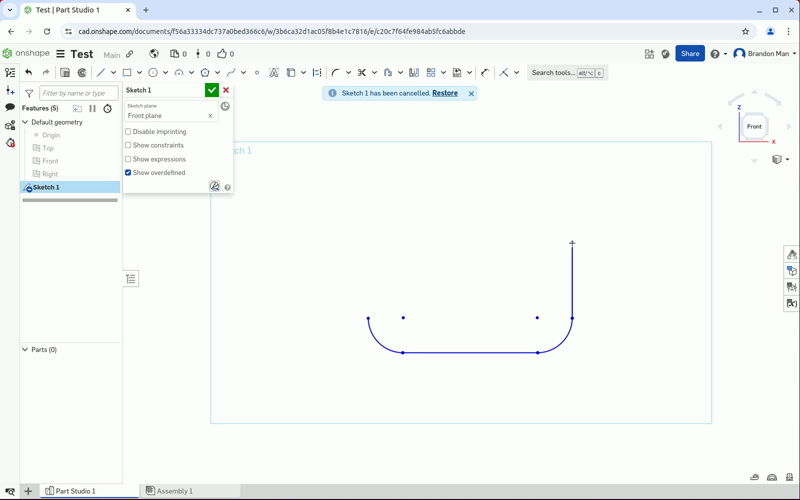
mouse_move(572, 242)
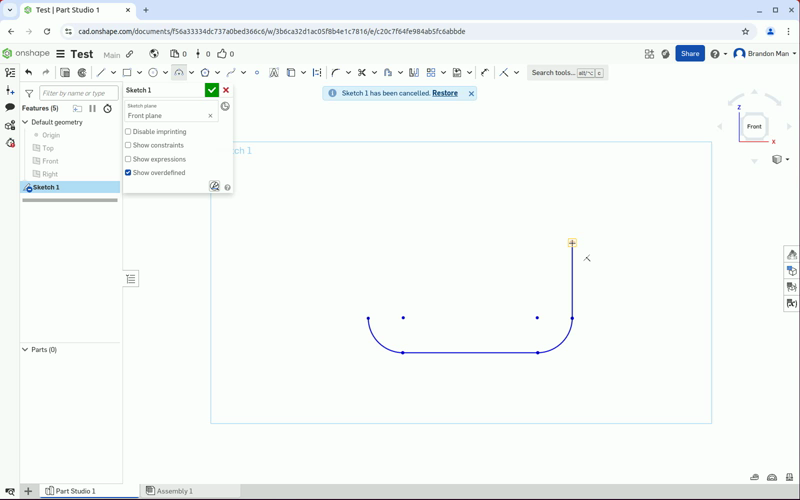
click(572, 242)
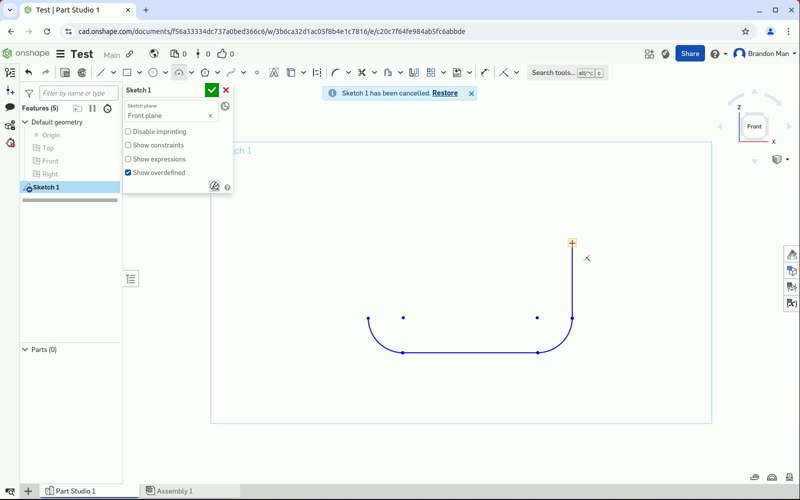
key_down(shift)
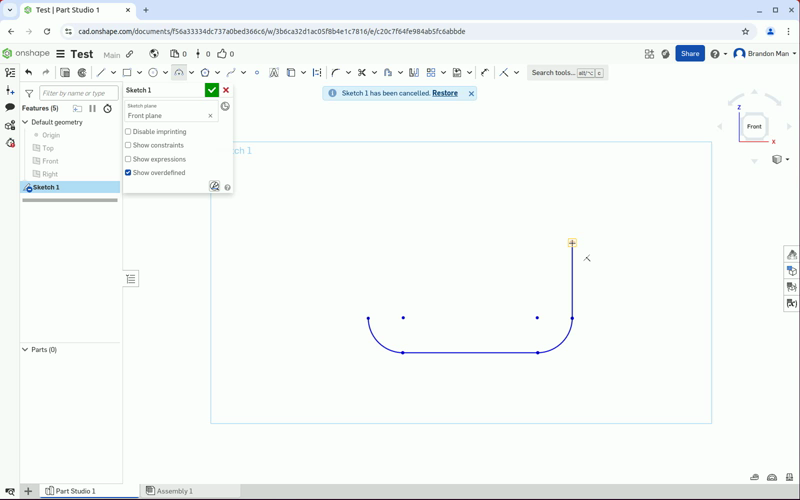
mouse_move(537, 208)
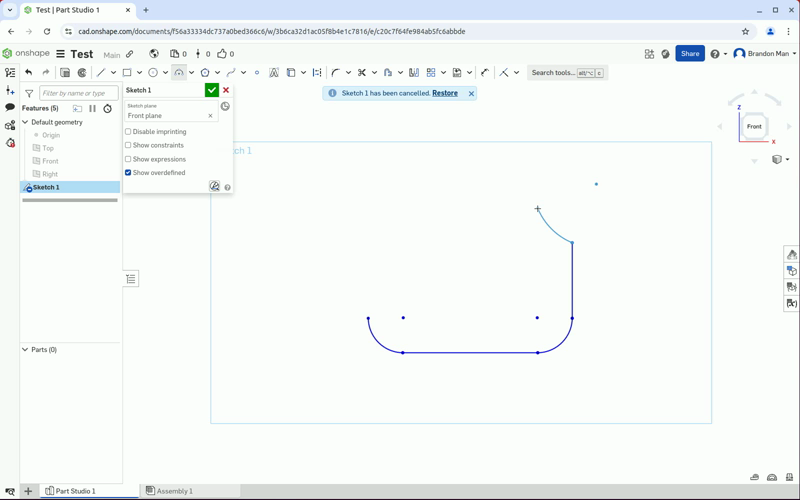
click(537, 208)
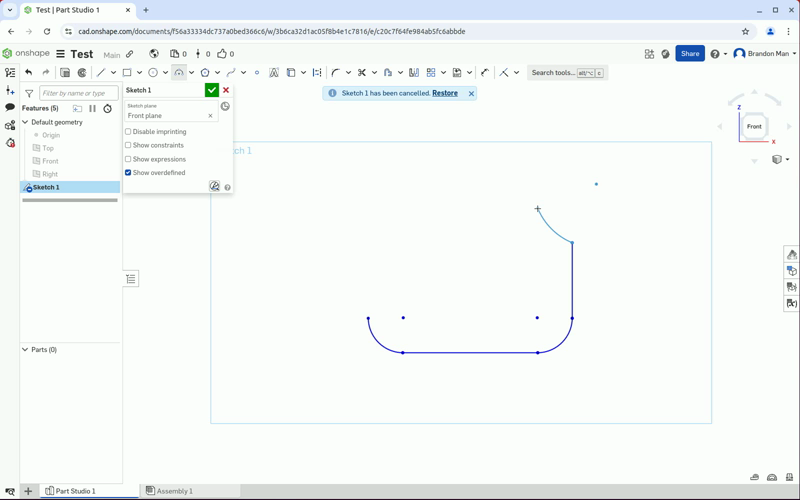
mouse_move(562, 218)
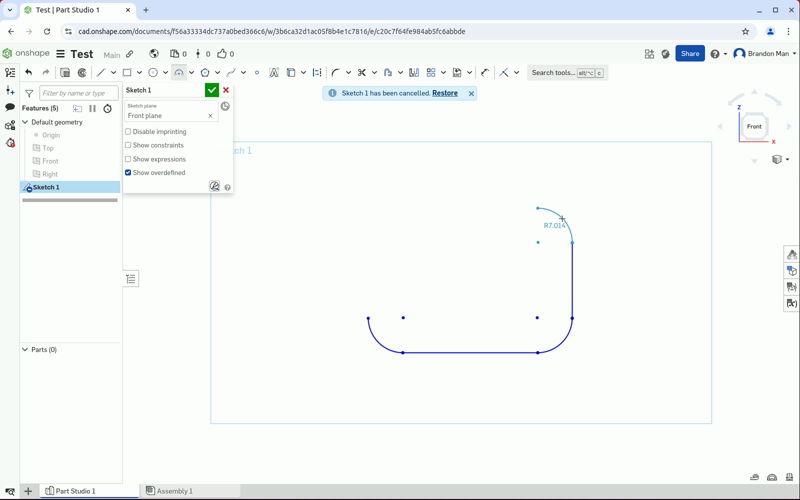
click(562, 218)
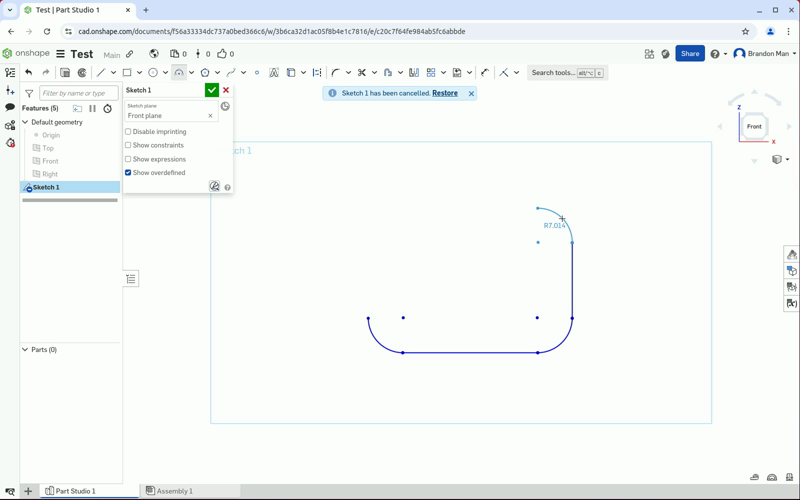
key_up(shift)
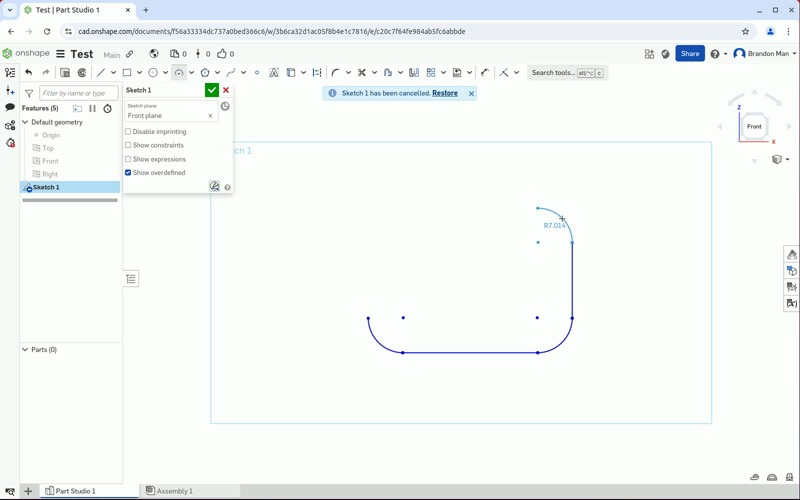
key(esc)
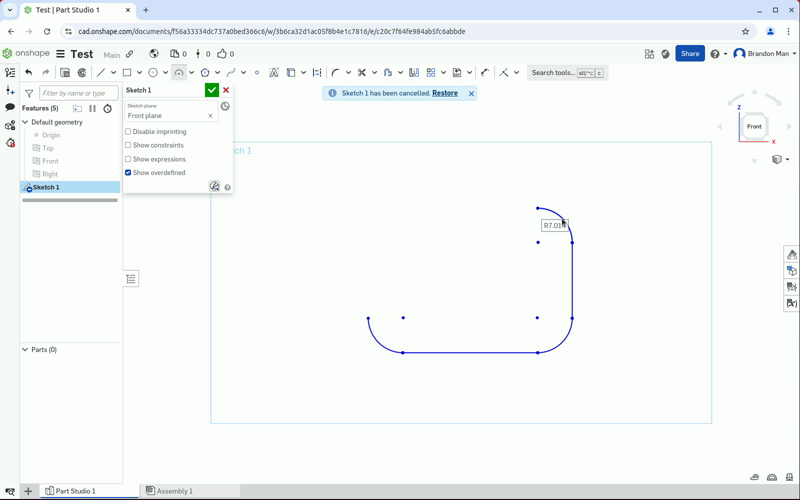
key(l)
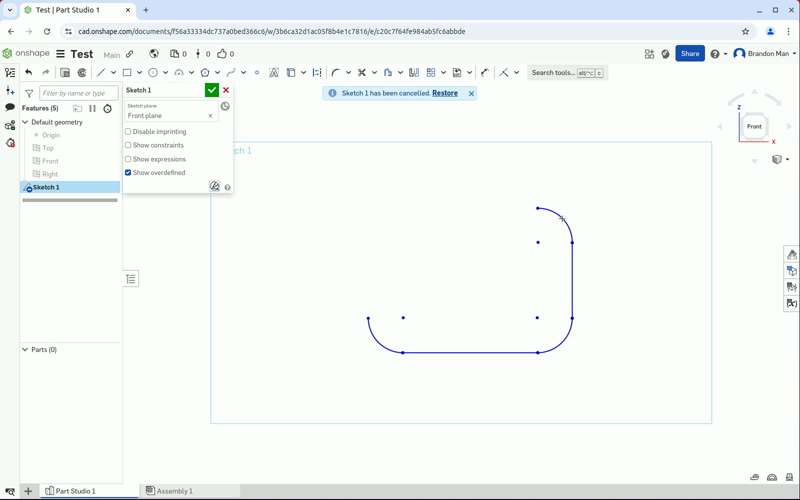
mouse_move(537, 208)
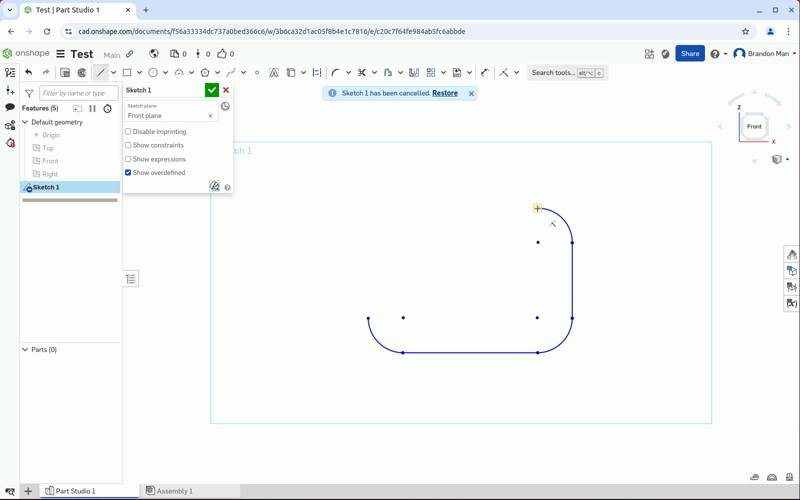
click(537, 208)
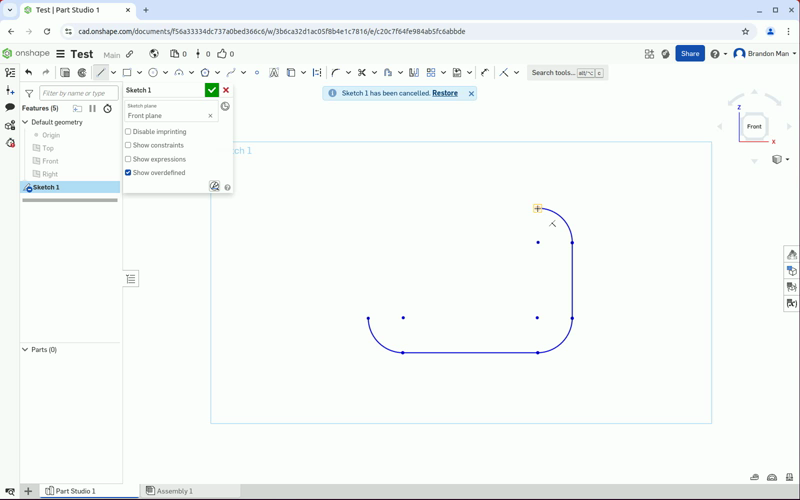
key_down(shift)
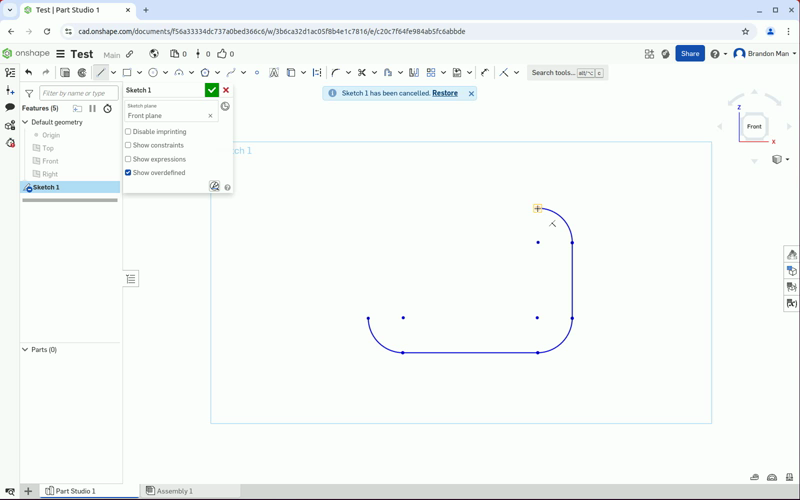
mouse_move(402, 208)
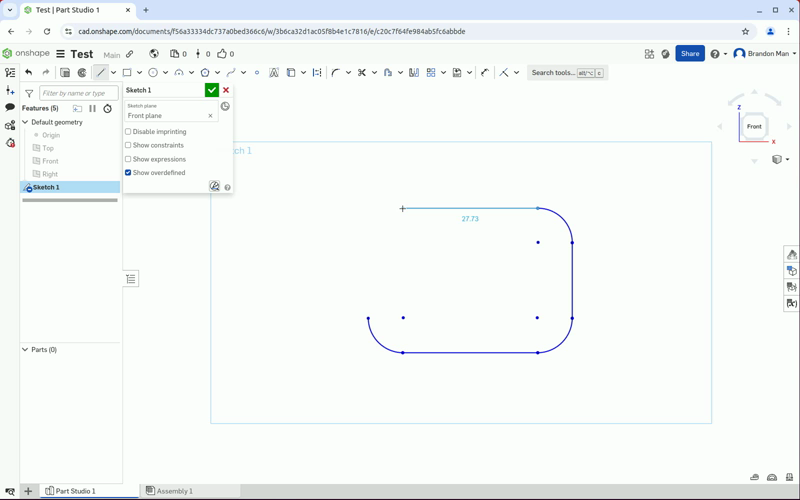
click(402, 208)
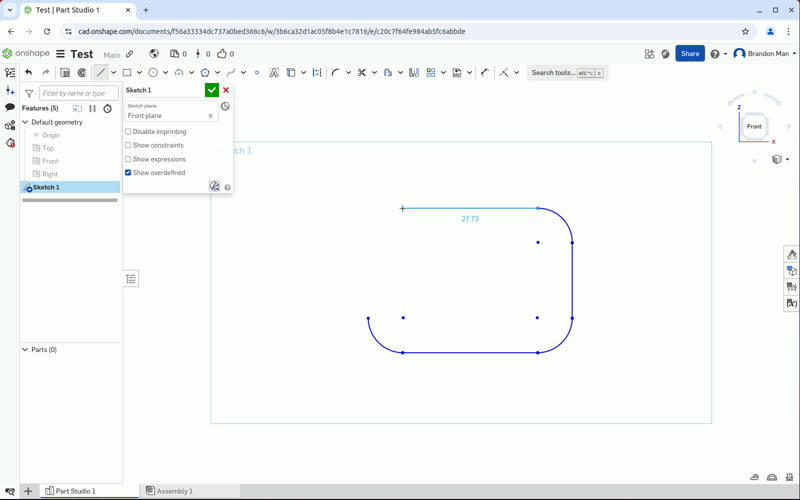
key_up(shift)
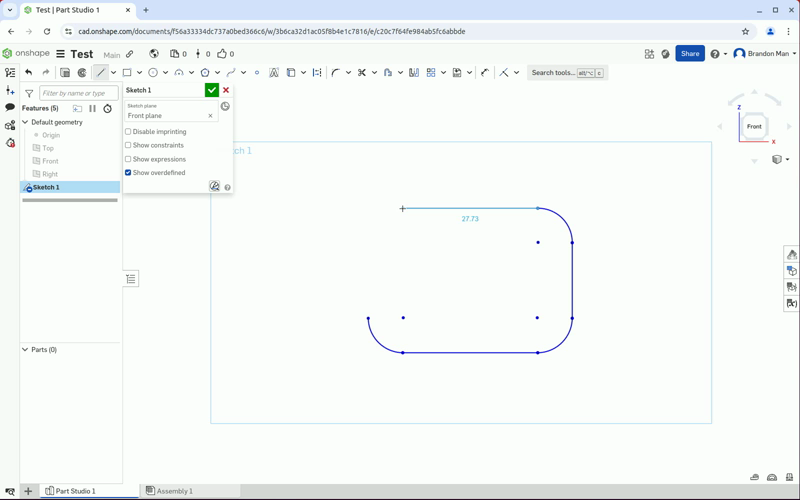
key(esc)
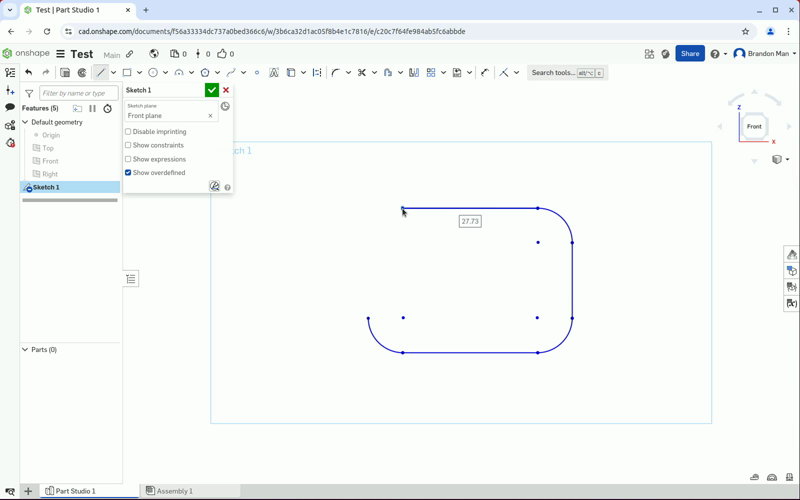
key(a)
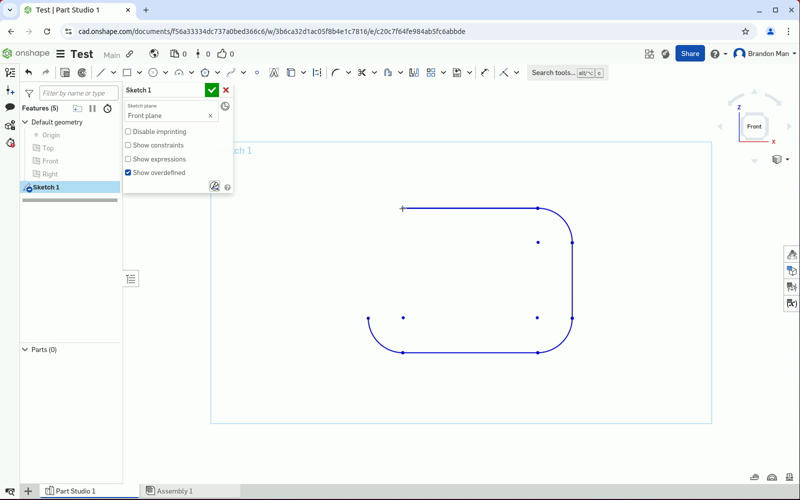
mouse_move(402, 208)
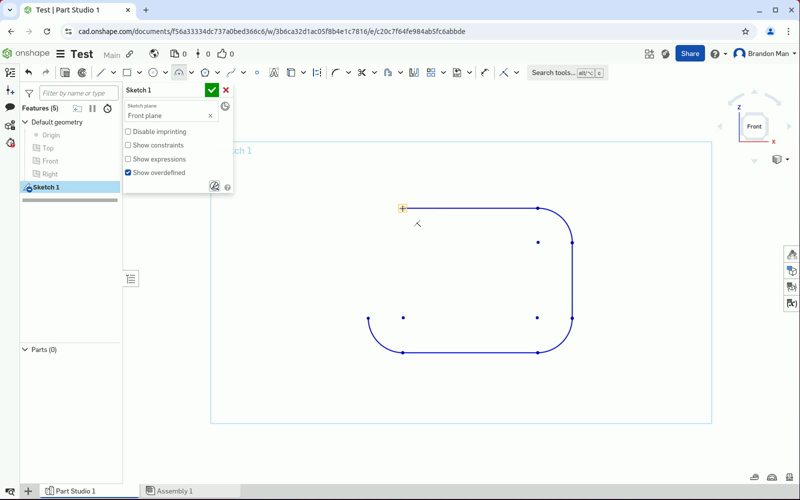
click(402, 208)
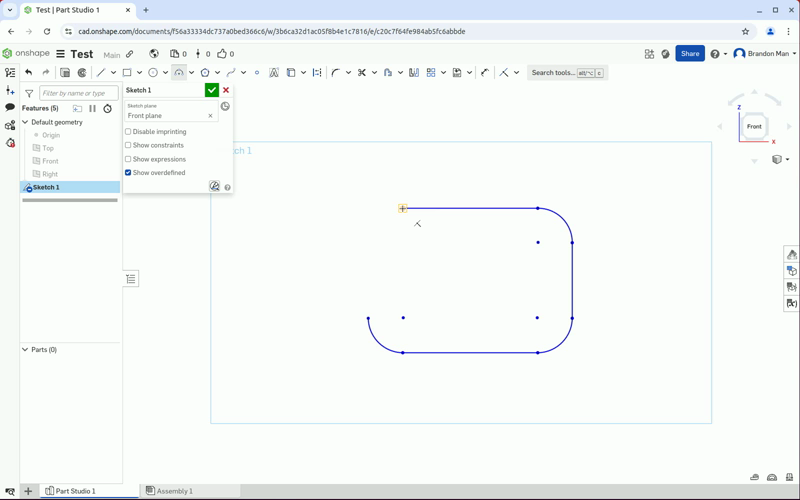
key_down(shift)
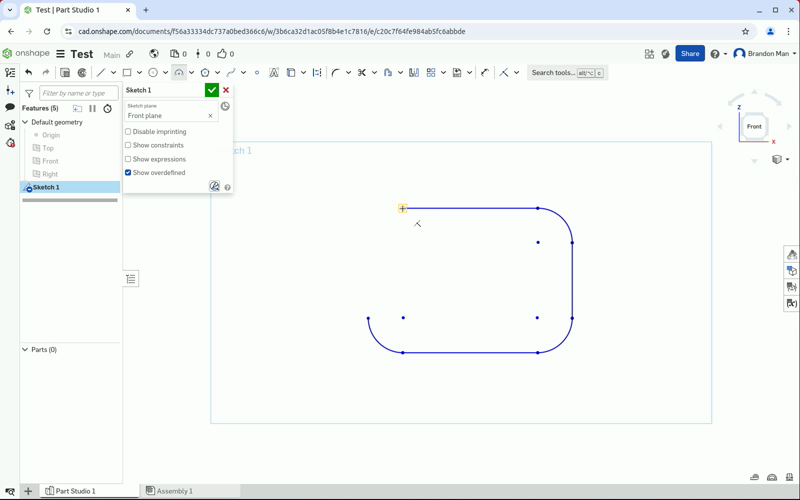
mouse_move(368, 242)
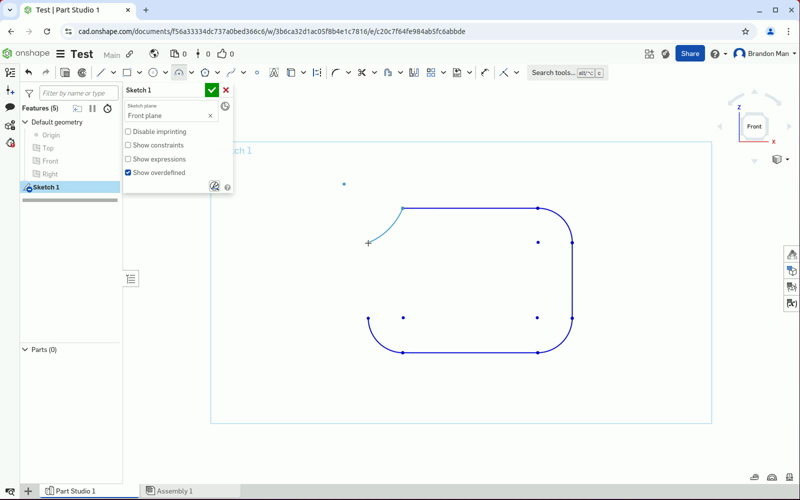
click(368, 242)
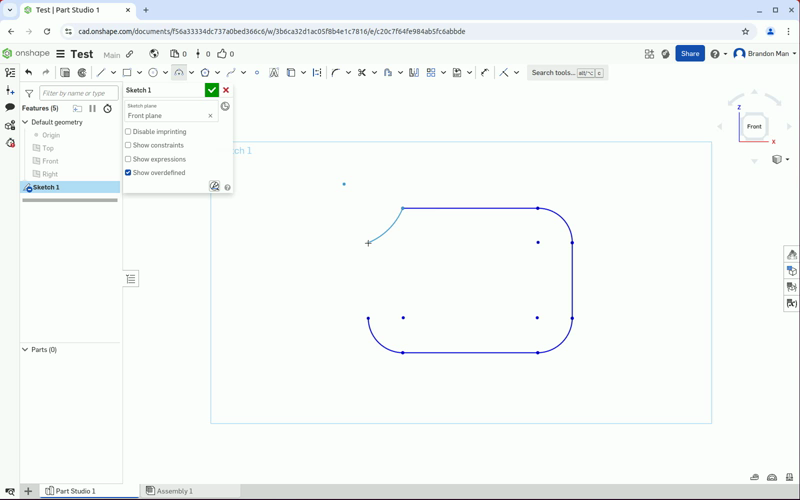
mouse_move(378, 218)
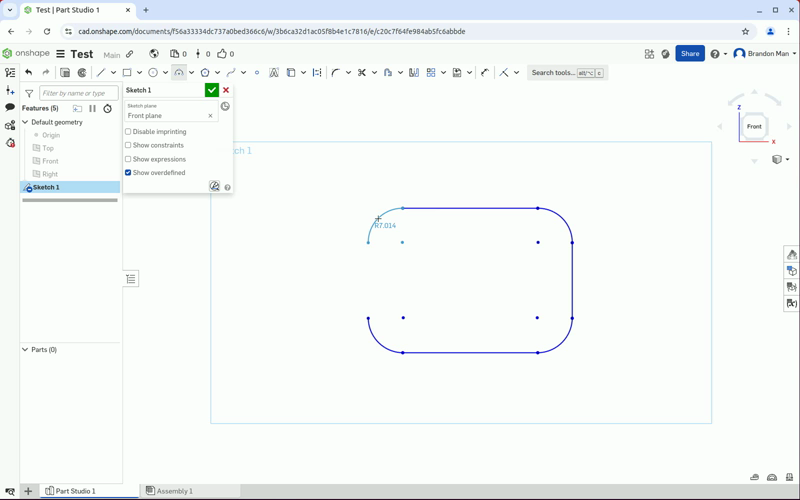
click(378, 218)
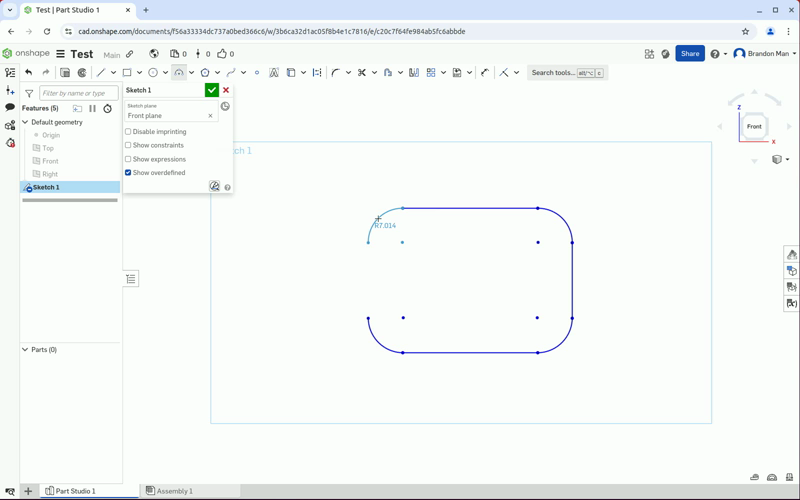
key_up(shift)
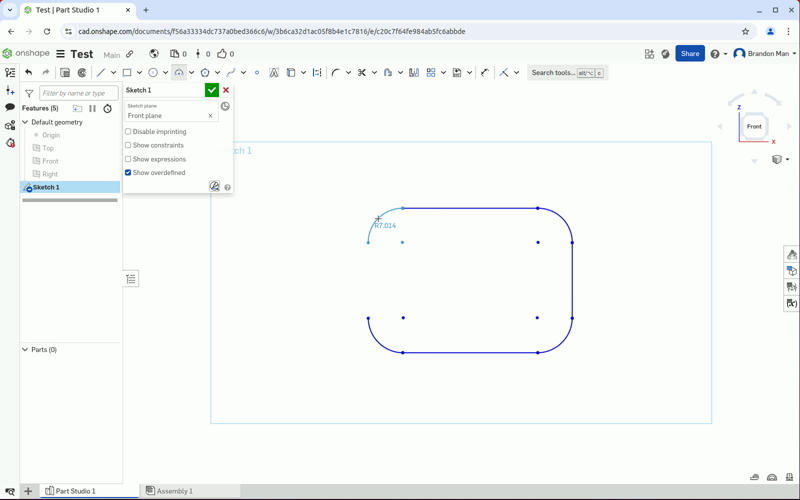
key(esc)
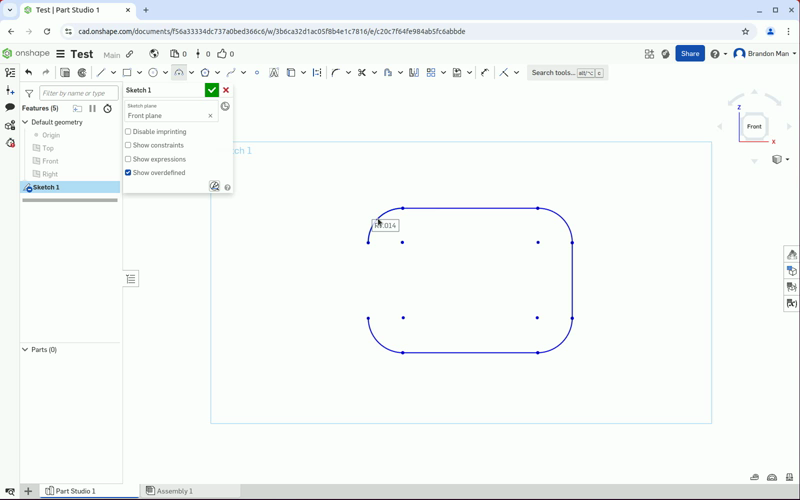
key(l)
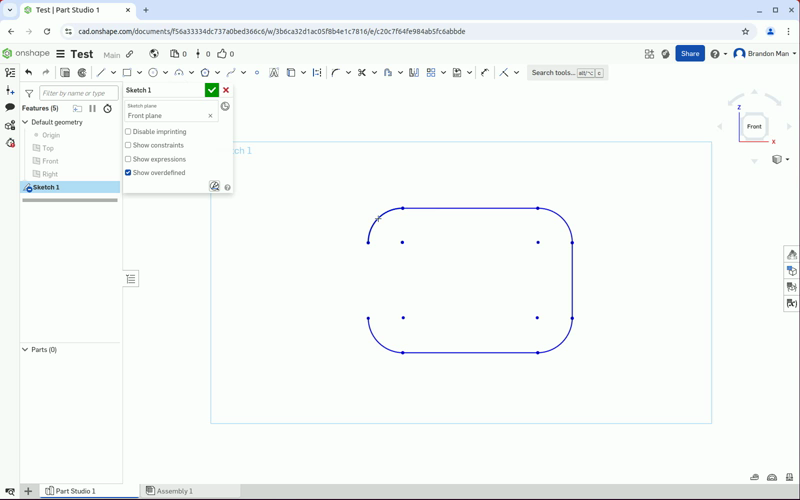
mouse_move(368, 242)
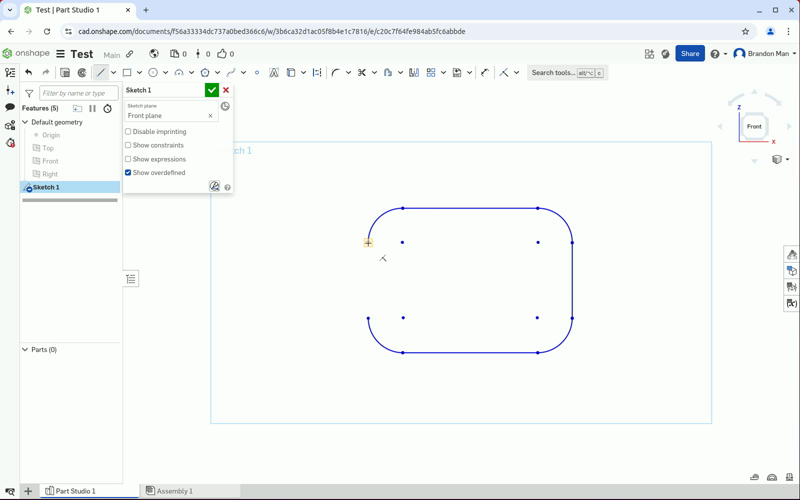
click(368, 242)
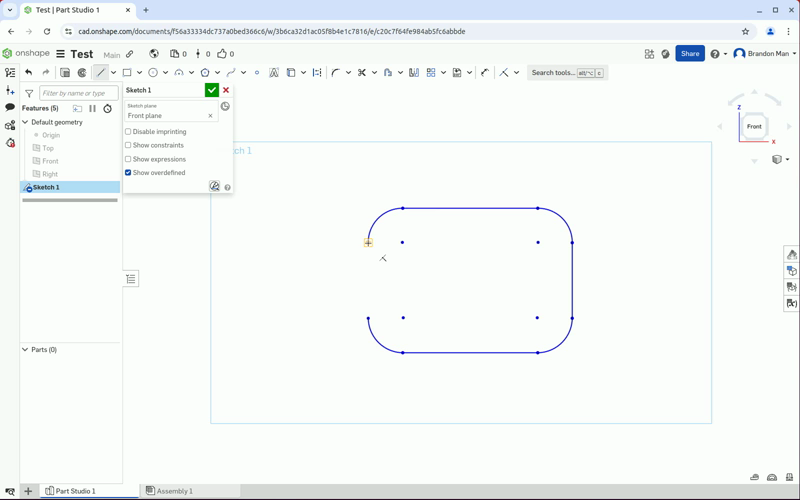
key_down(shift)
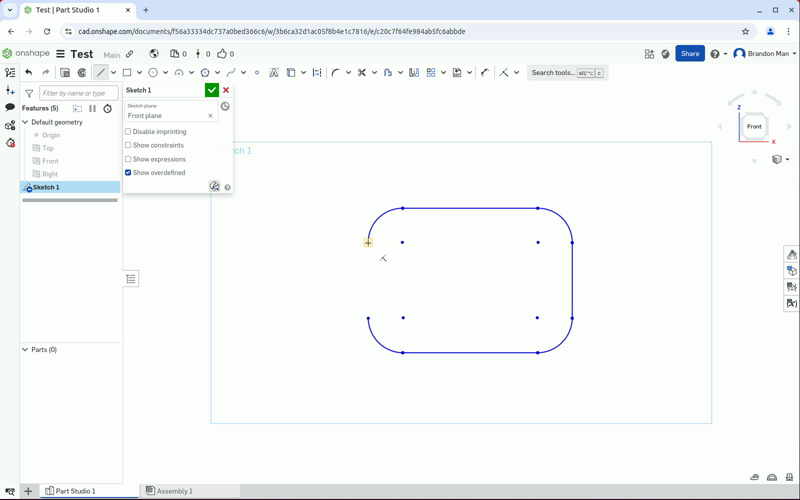
mouse_move(368, 318)
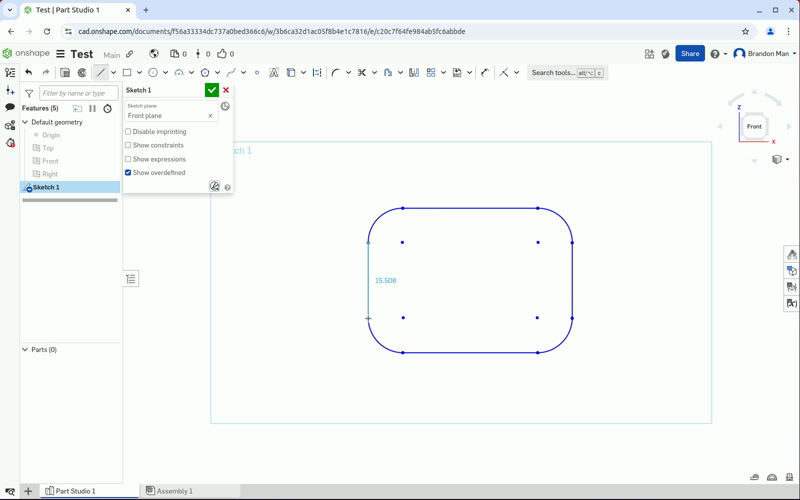
key_up(shift)
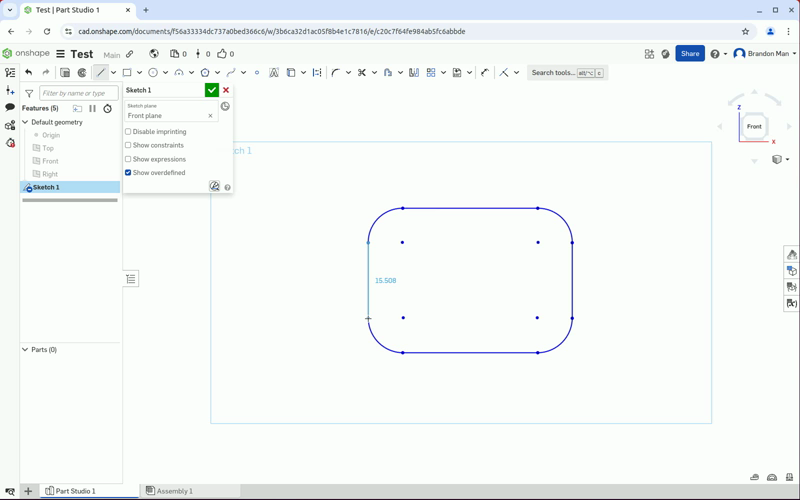
click(368, 318)
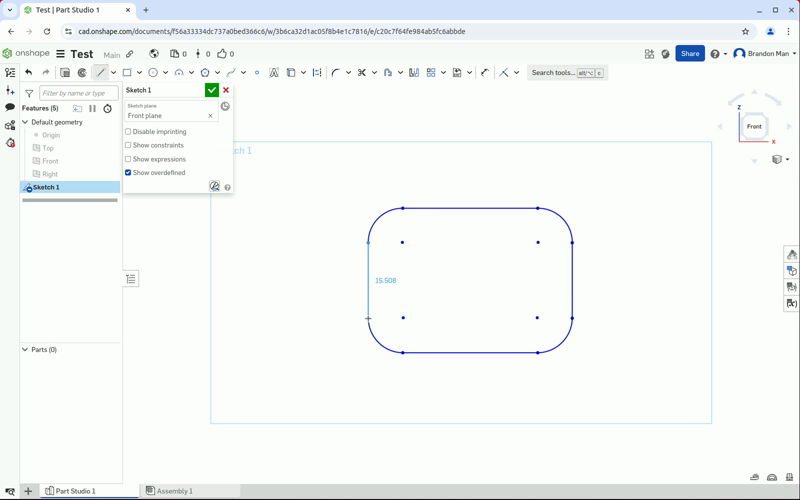
key(esc)
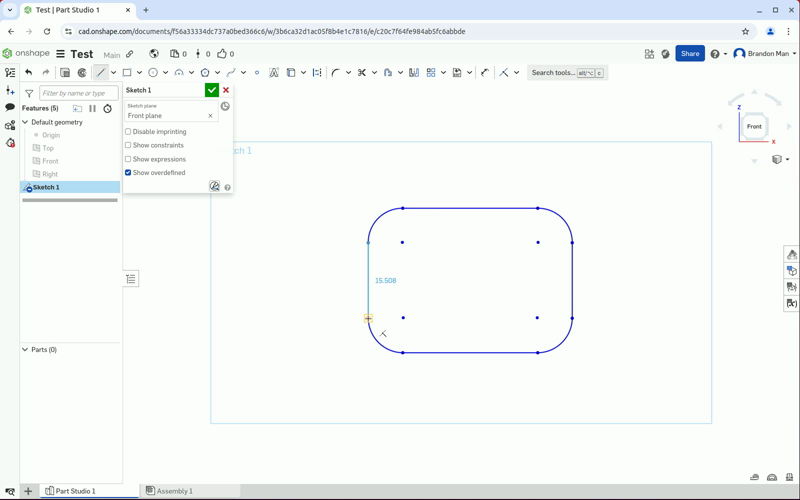
mouse_move(524, 274)
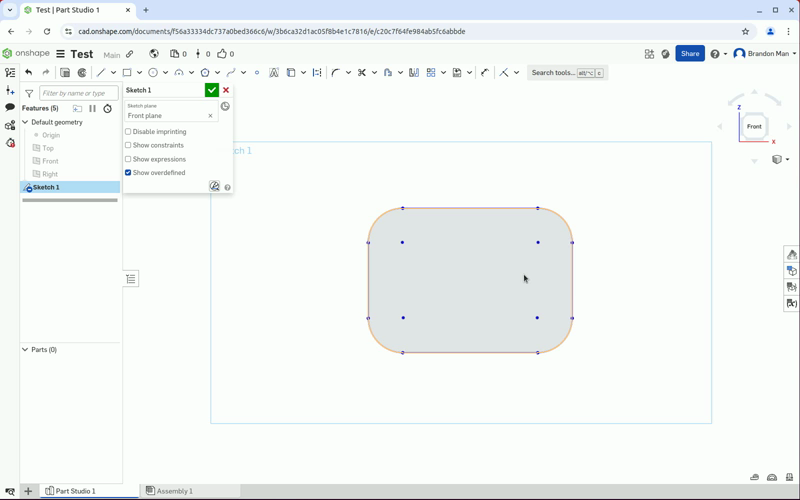
click(524, 274)
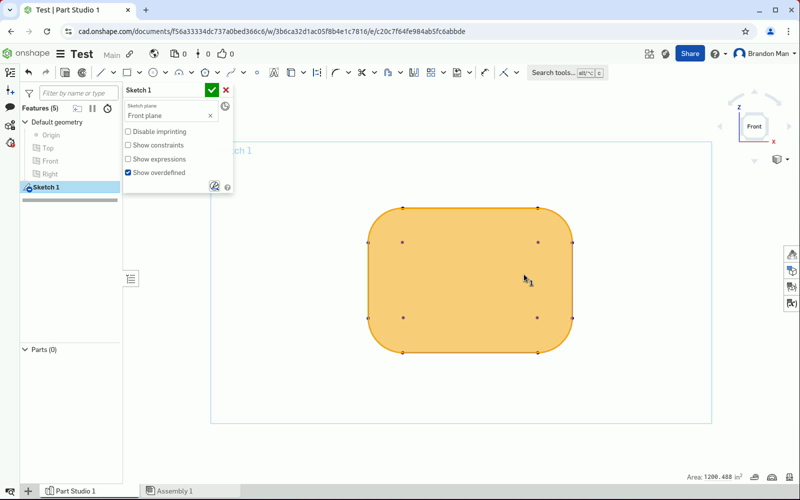
mouse_move(73, 352)
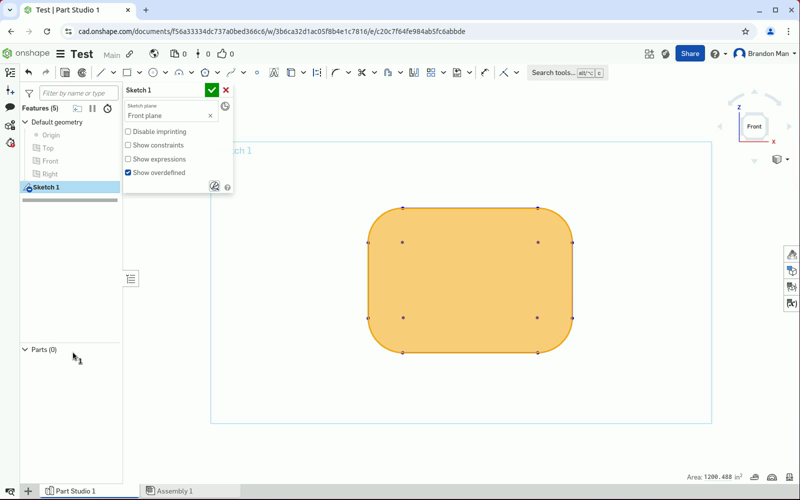
key(shift+y)
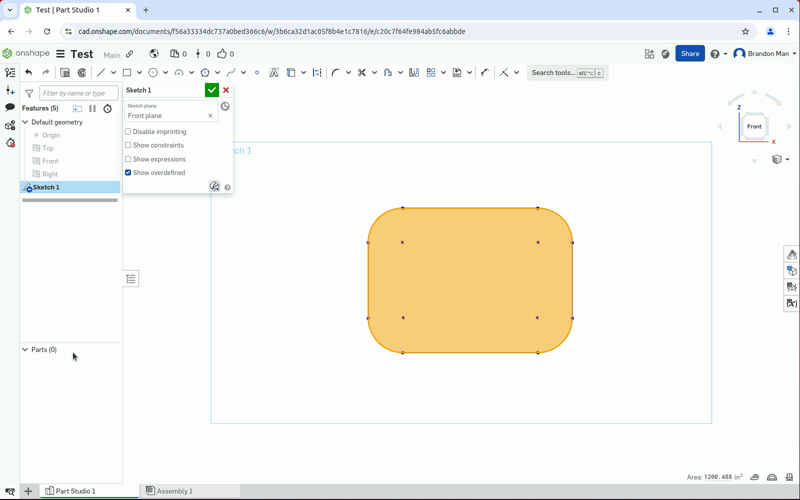
key(shift+e)
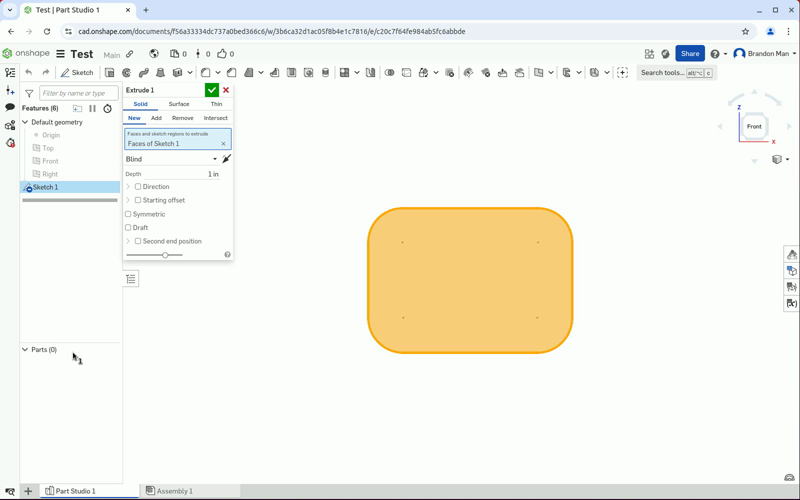
mouse_move(143, 106)
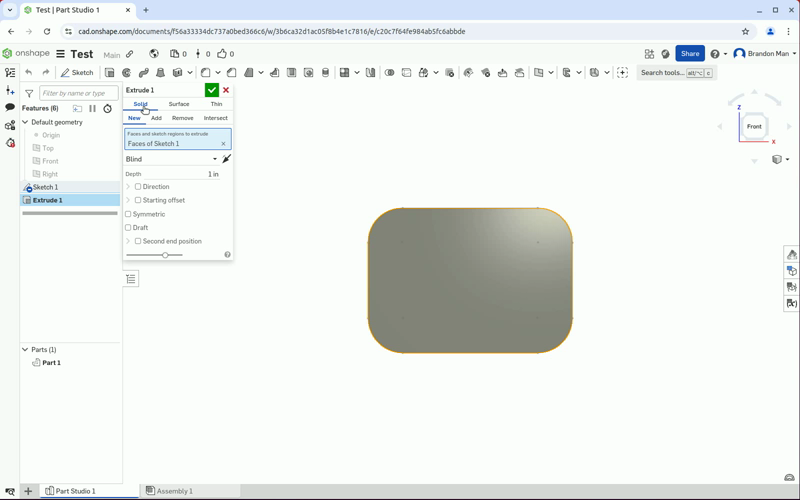
click(143, 106)
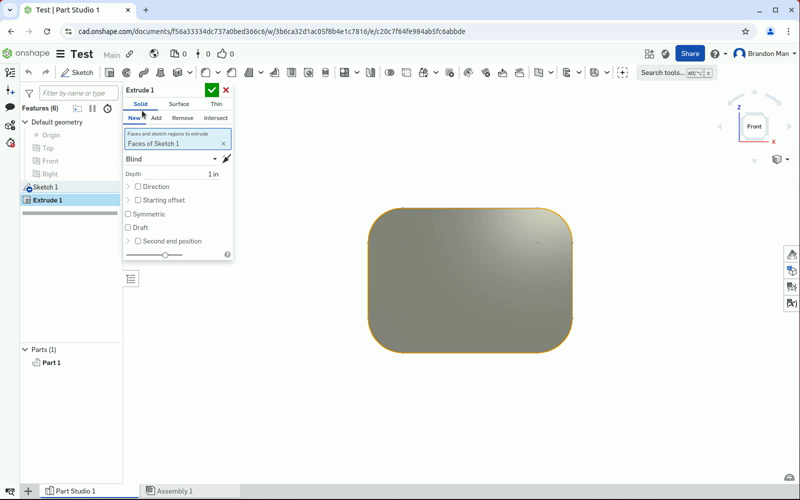
mouse_move(137, 120)
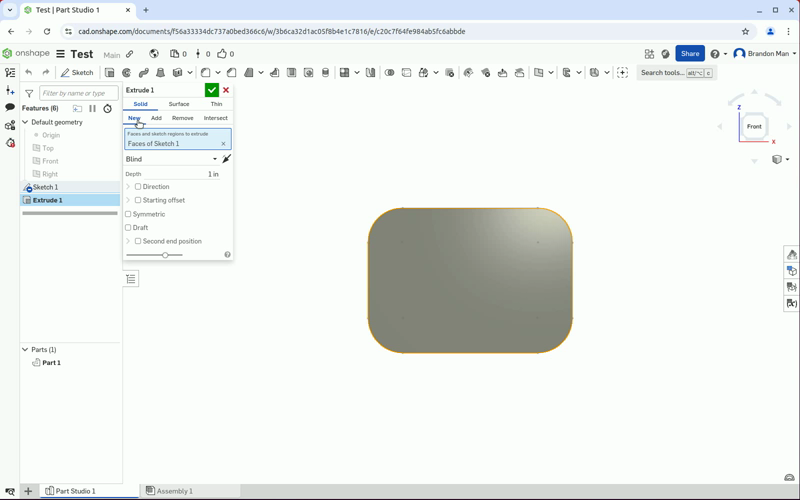
click(137, 120)
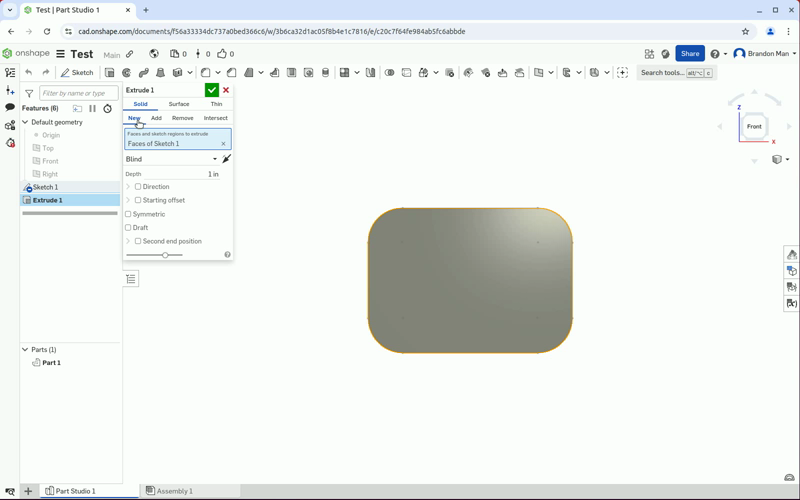
key(tab, 4)
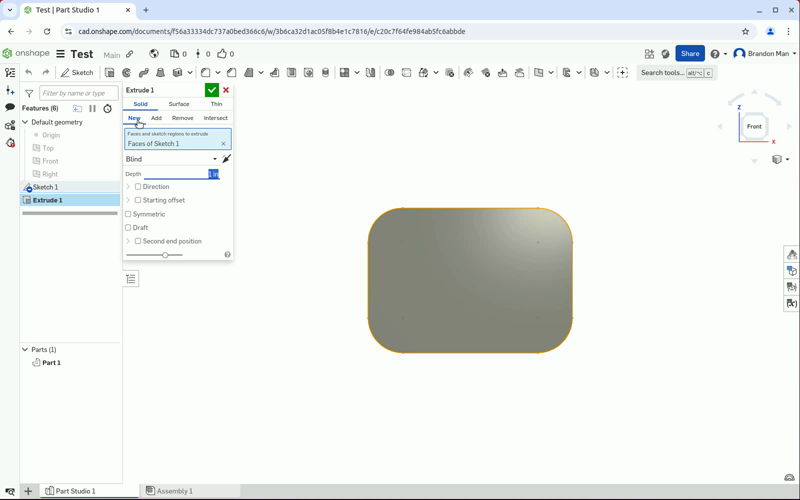
text(1.204)
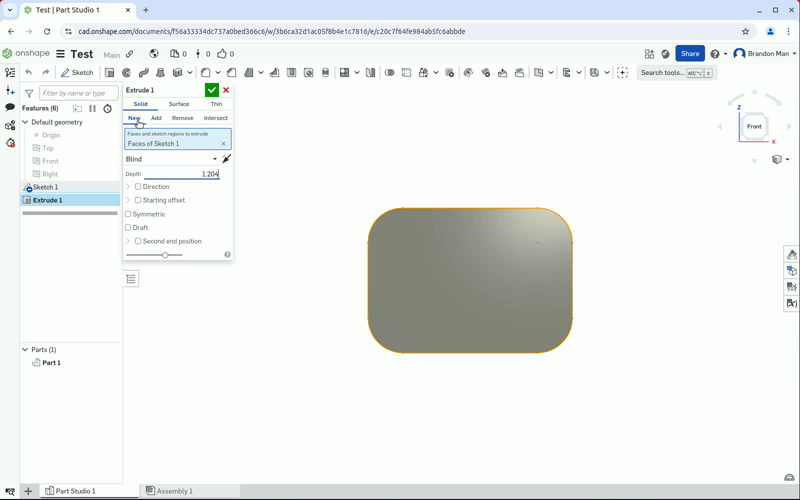
key(enter)
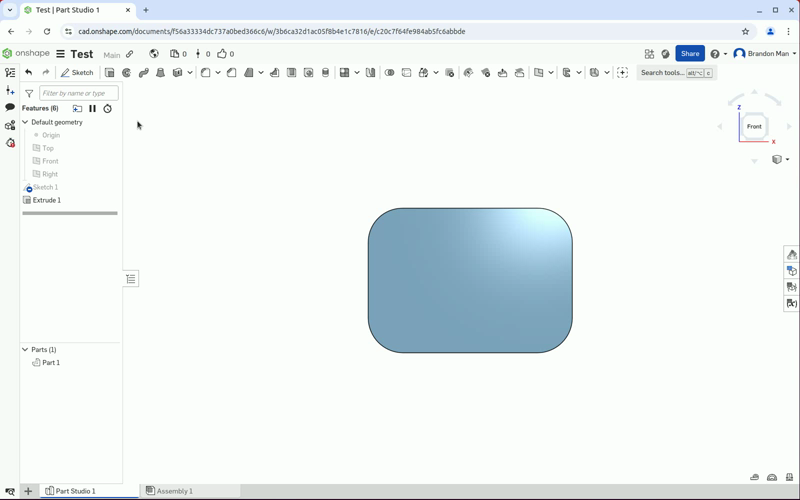
key(shift+h)
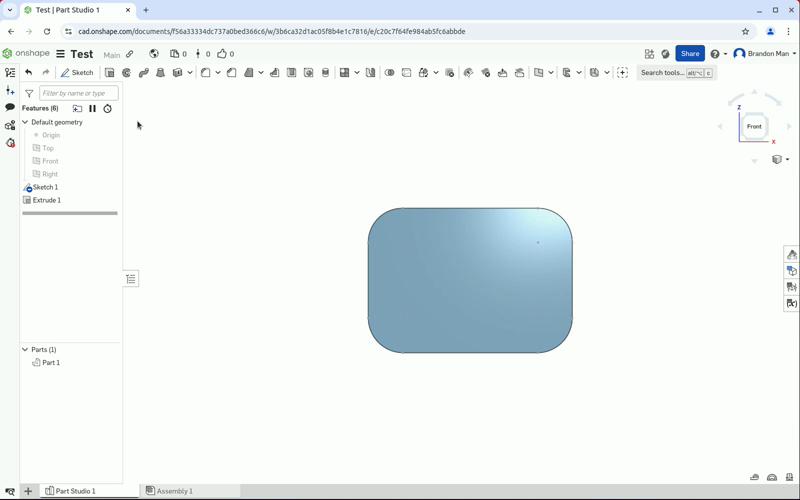
key(shift+h)
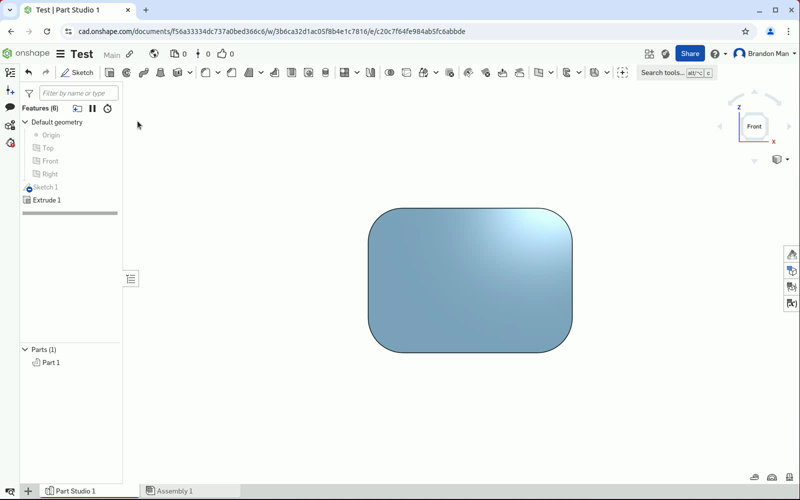
mouse_move(73, 189)
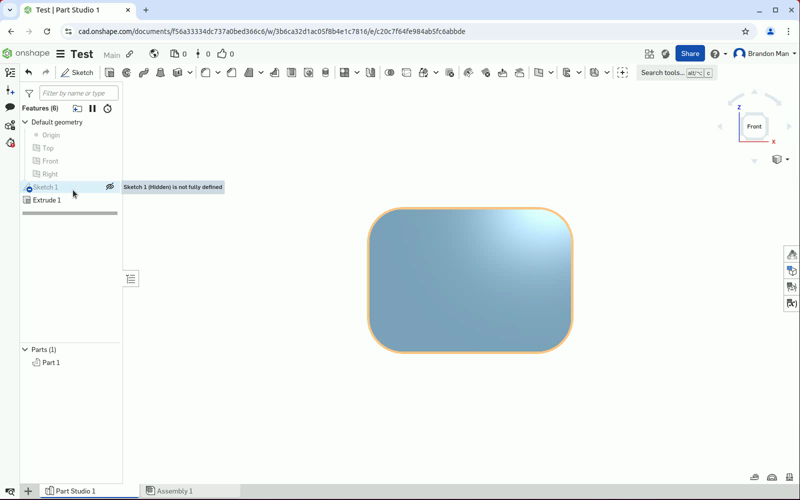
click(73, 189)
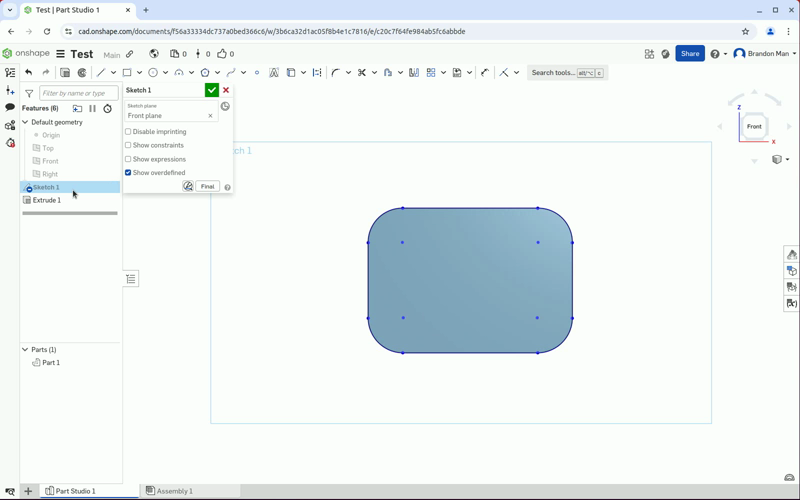
mouse_move(229, 92)
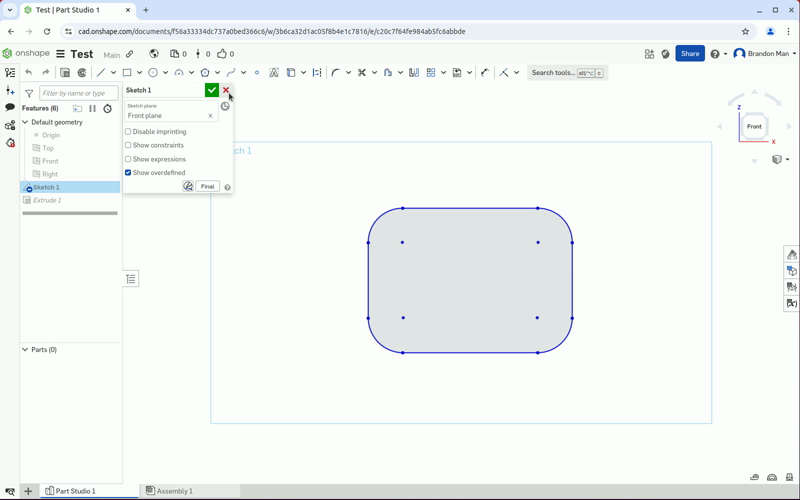
click(229, 92)
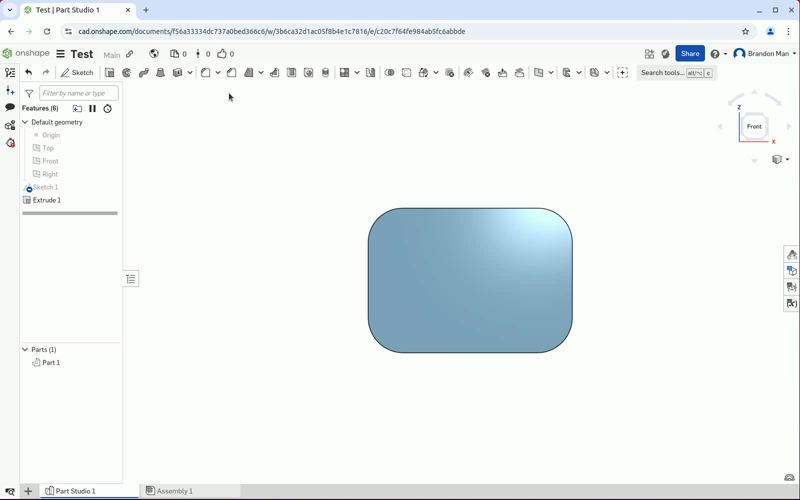
mouse_move(541, 75)
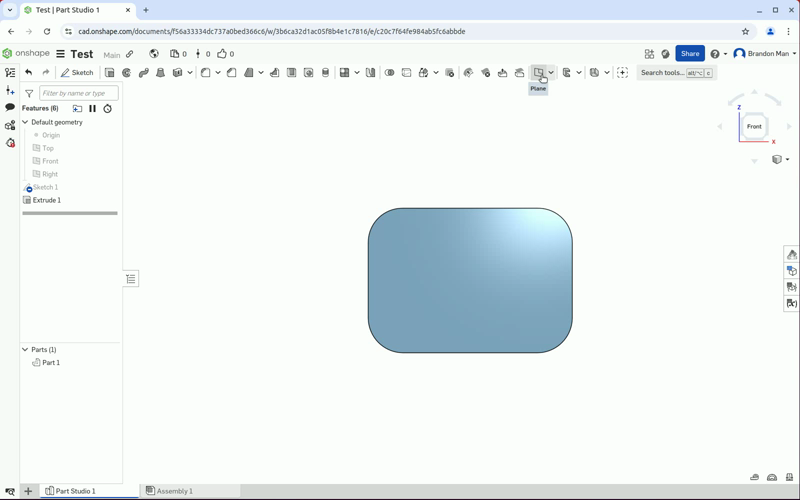
click(541, 75)
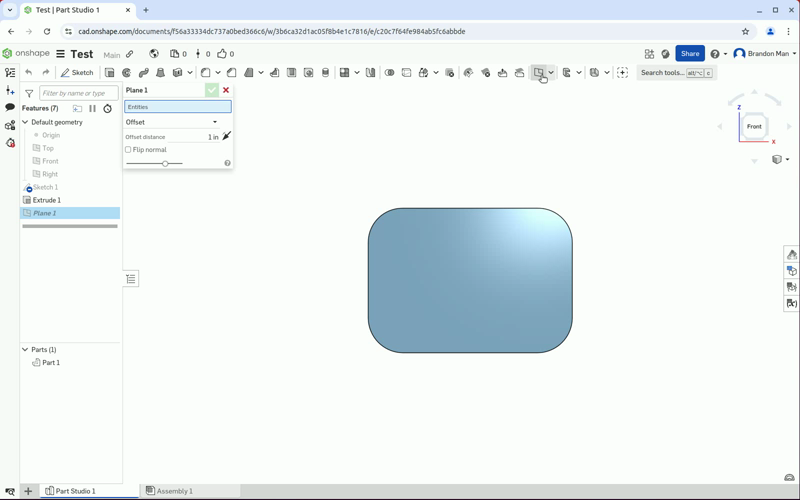
mouse_move(73, 163)
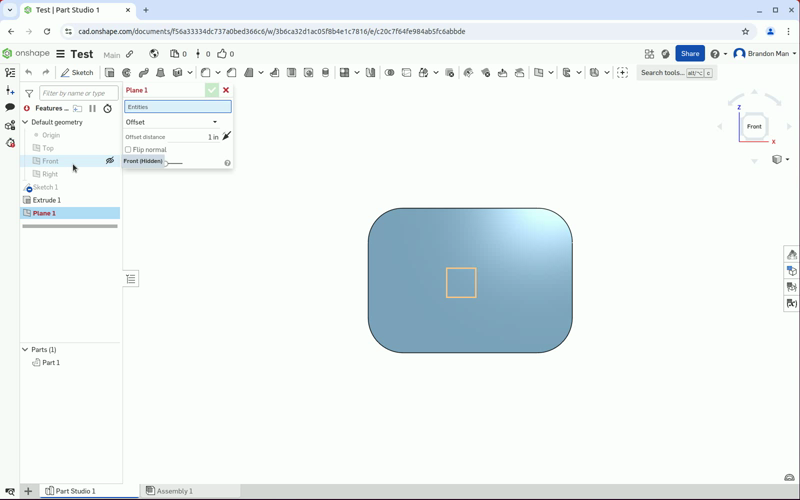
click(73, 163)
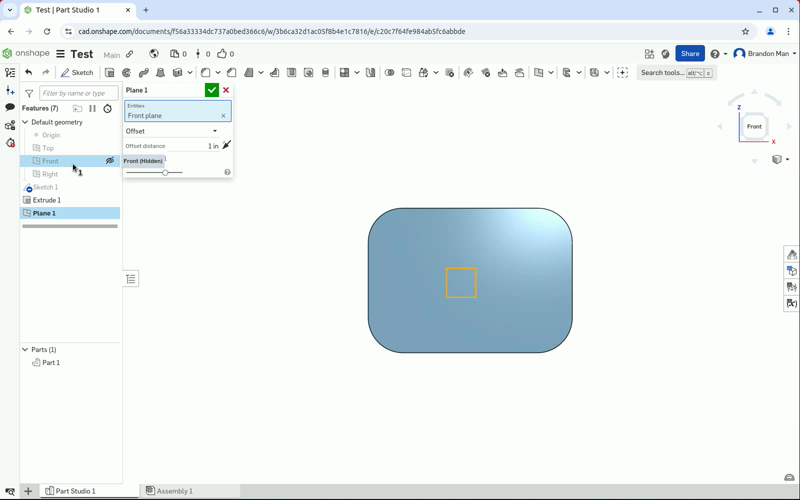
key(tab, 2)
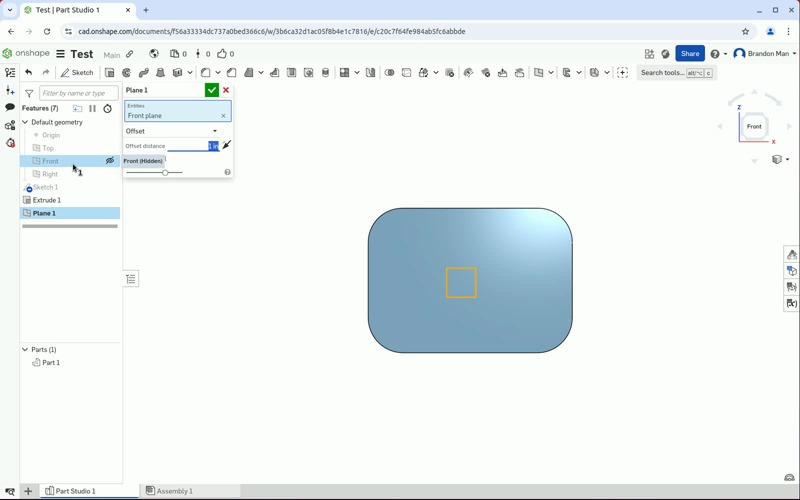
text(1.202)
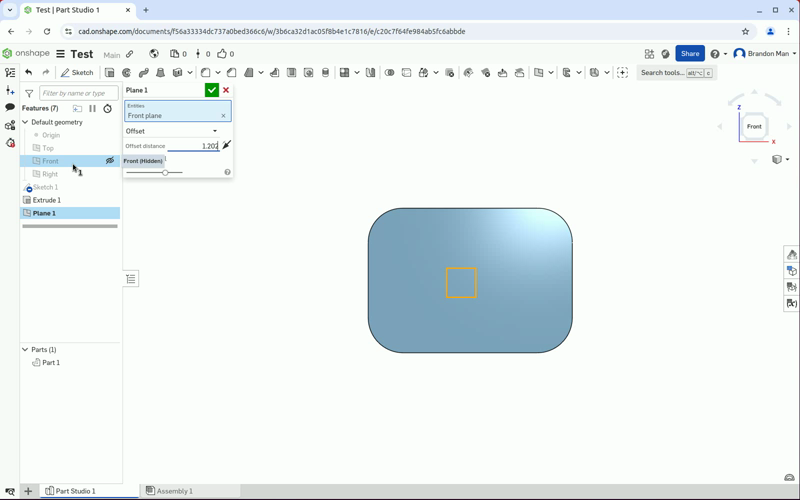
key(enter, 2)
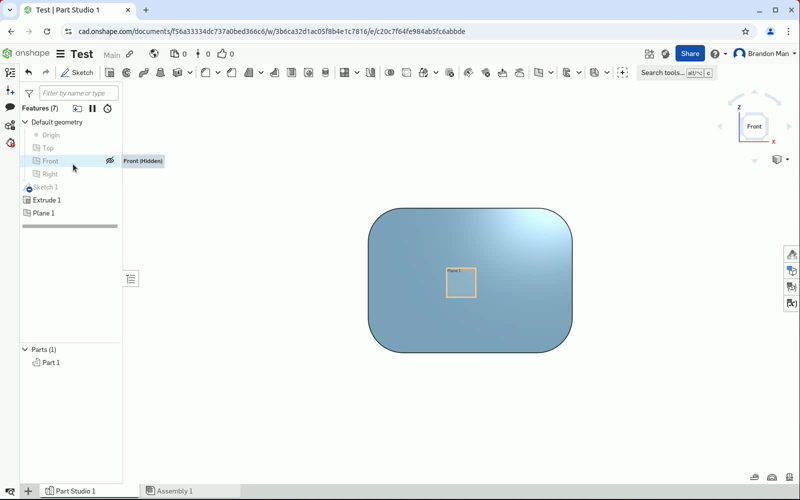
key(shift+s)
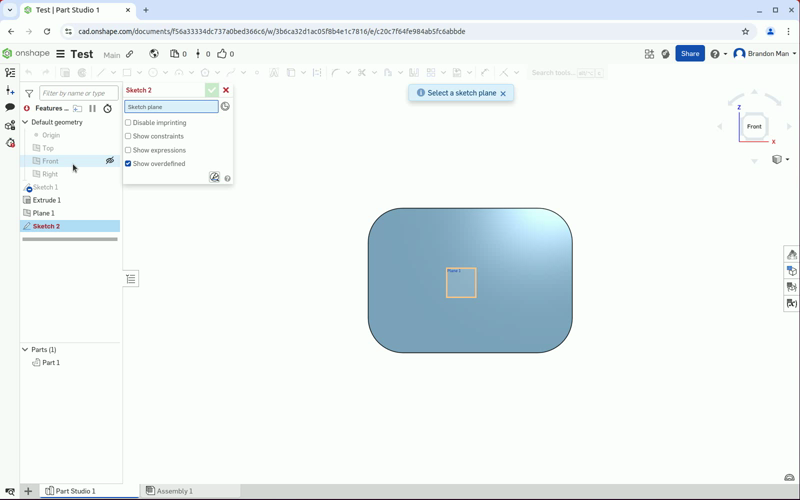
mouse_move(73, 215)
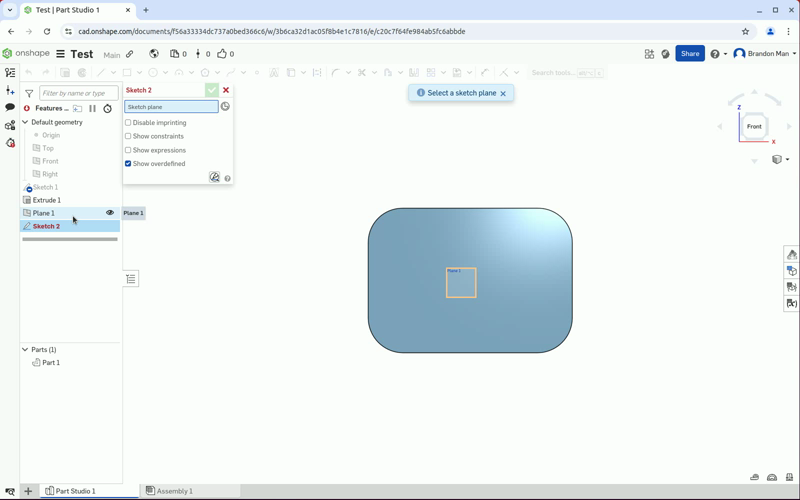
click(73, 215)
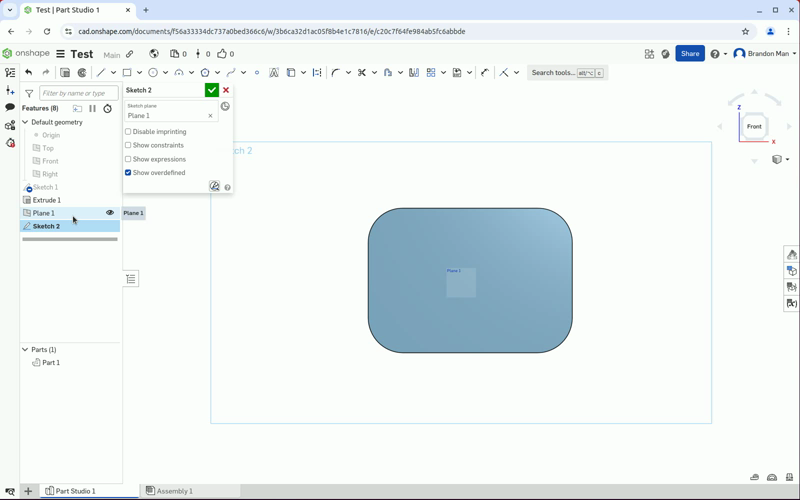
mouse_move(73, 352)
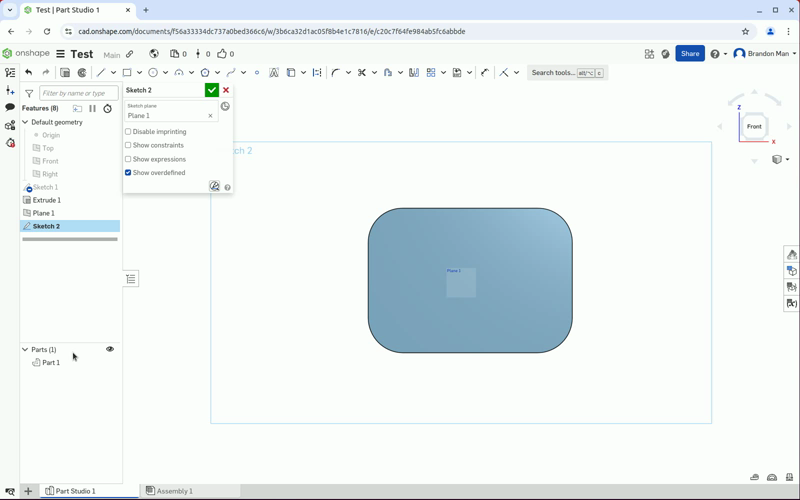
key(y)
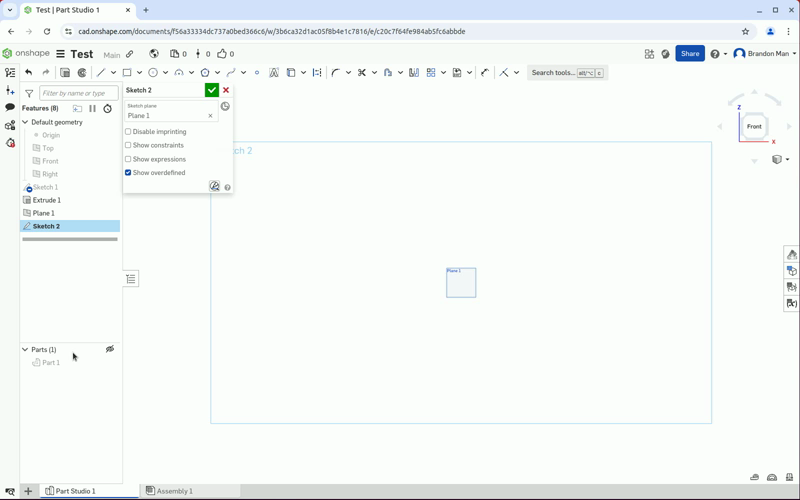
key(c)
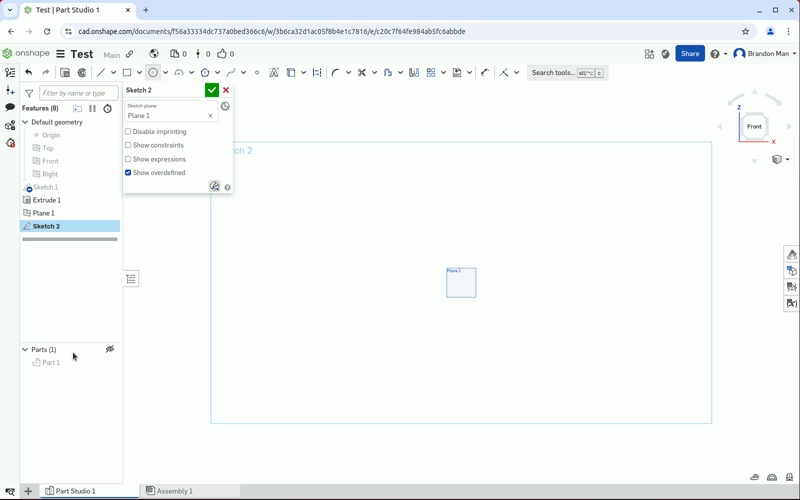
key_down(shift)
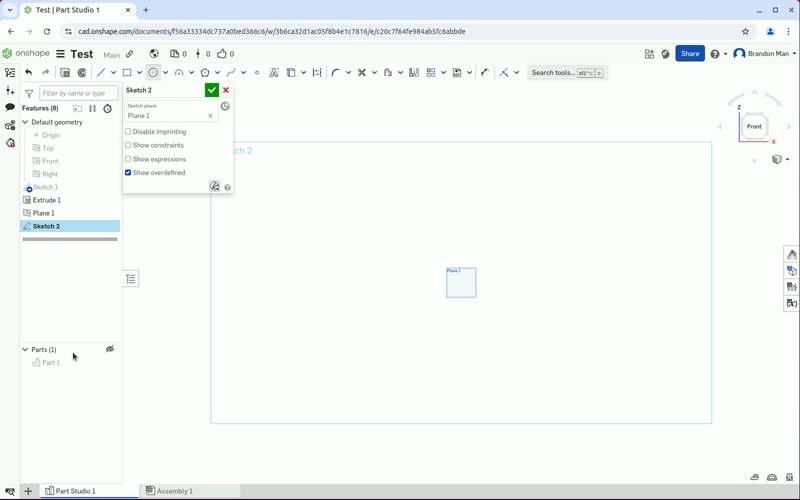
mouse_move(389, 234)
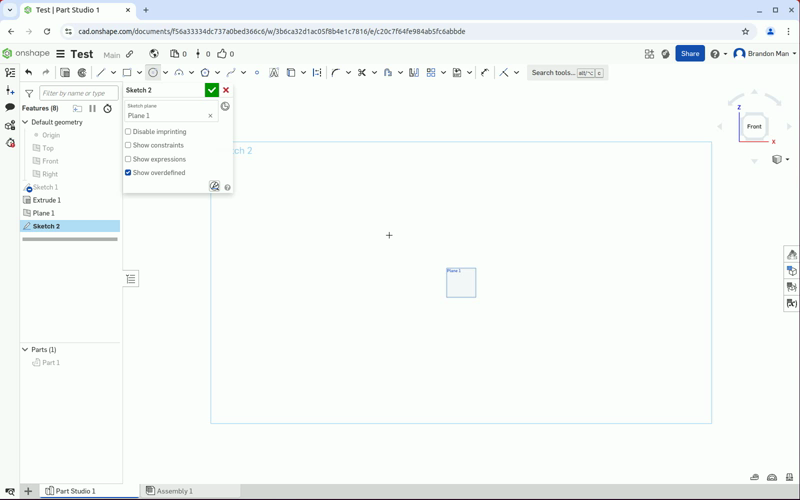
click(389, 234)
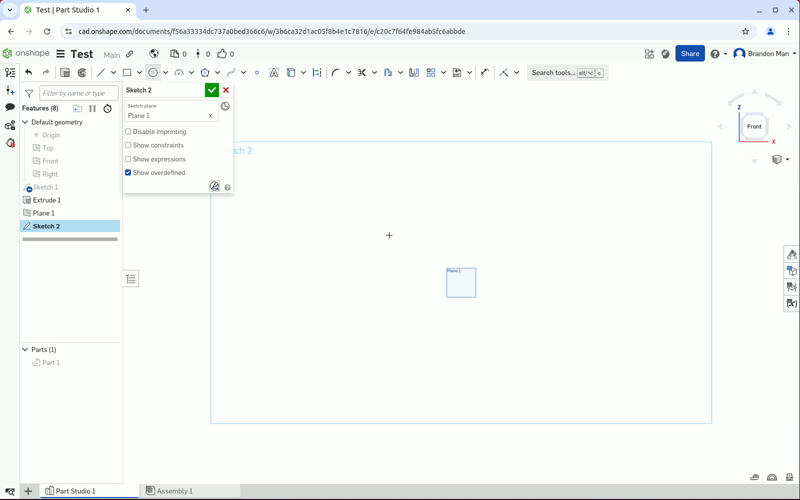
key_up(shift)
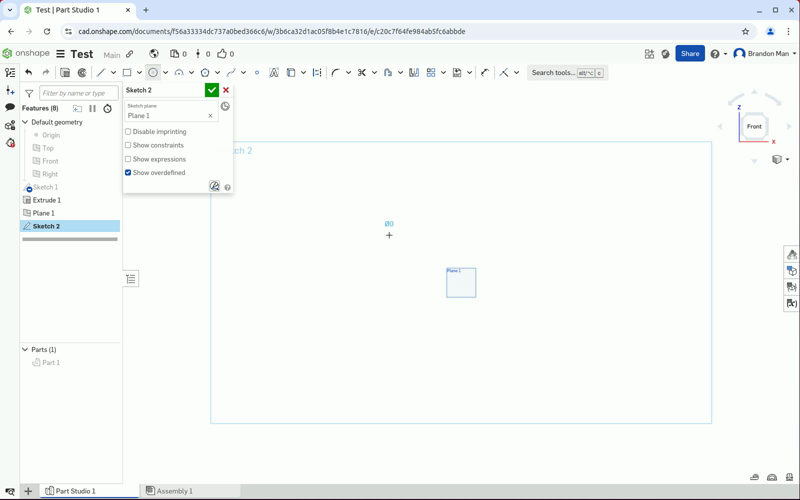
mouse_move(392, 234)
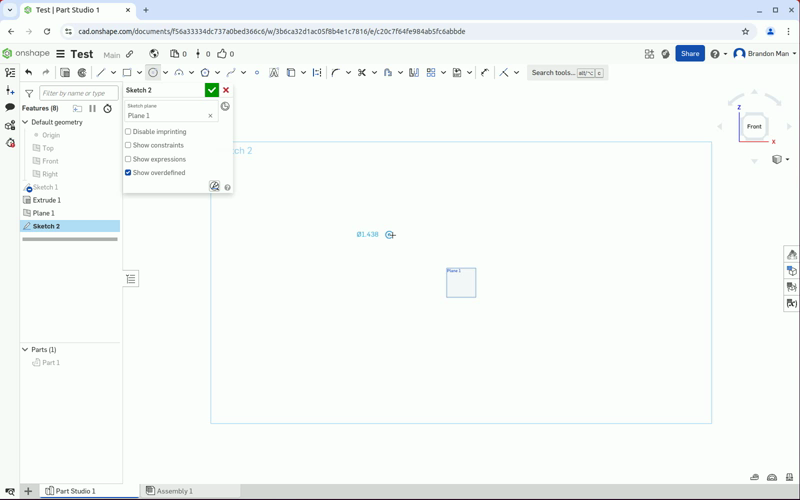
click(392, 234)
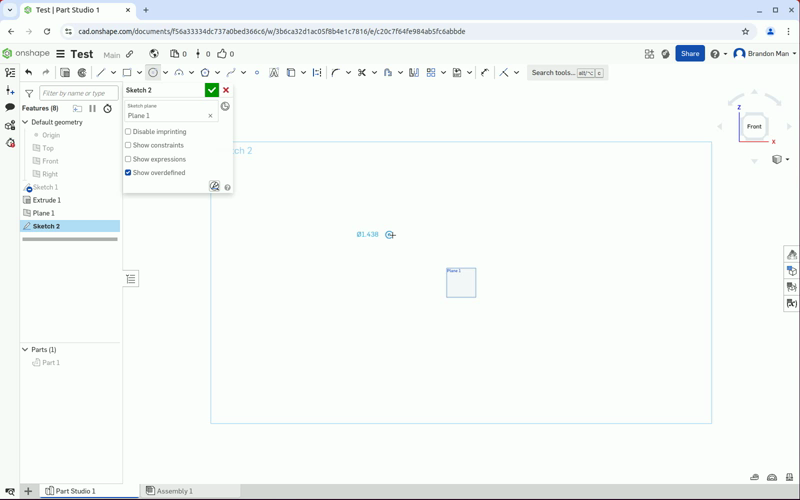
key(esc)
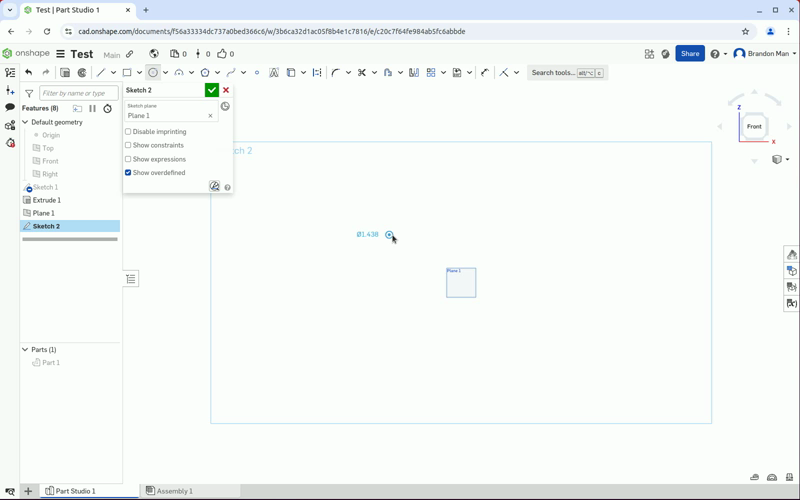
mouse_move(390, 234)
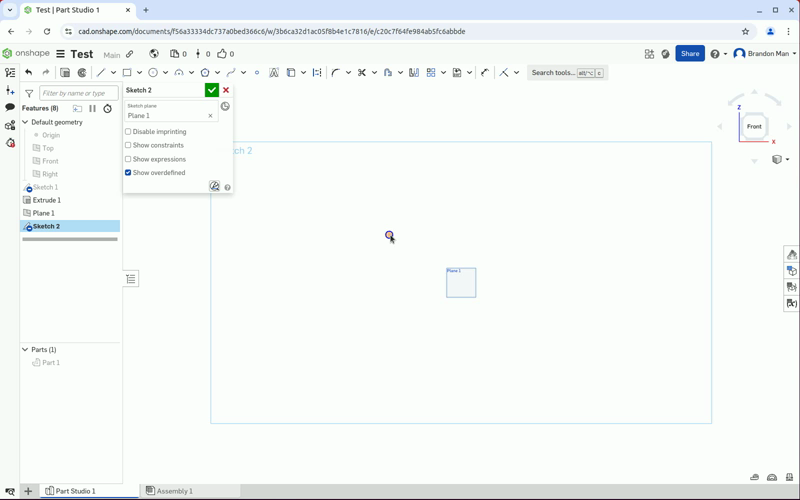
scroll(6)
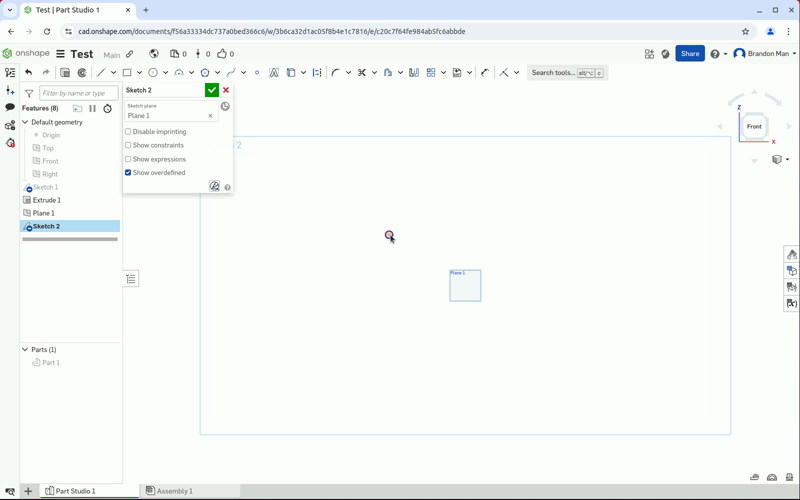
scroll(6)
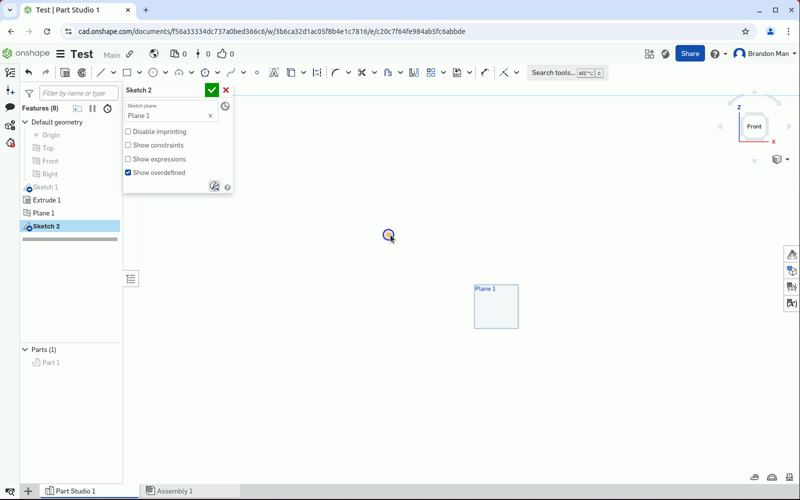
scroll(6)
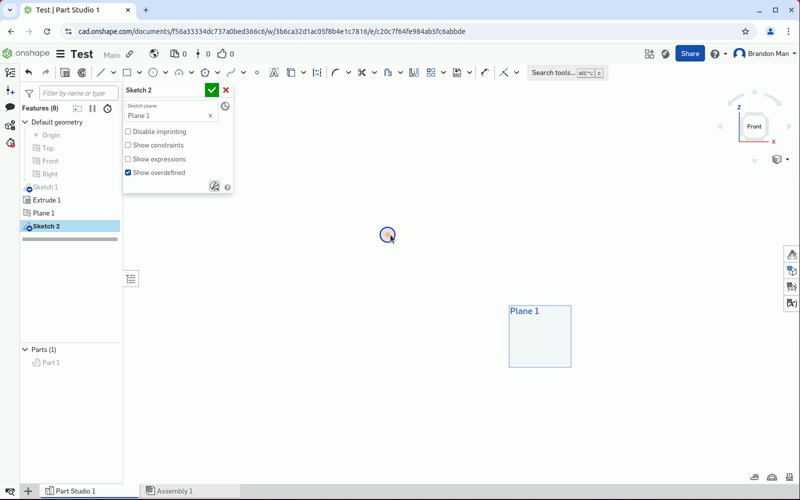
scroll(6)
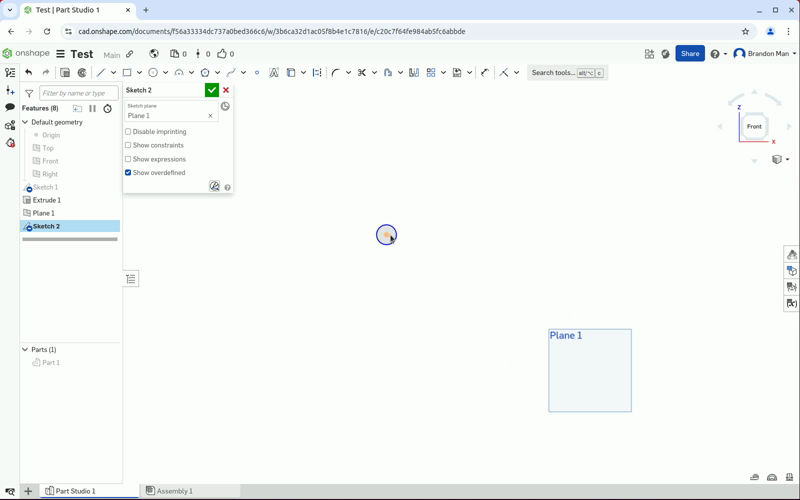
scroll(6)
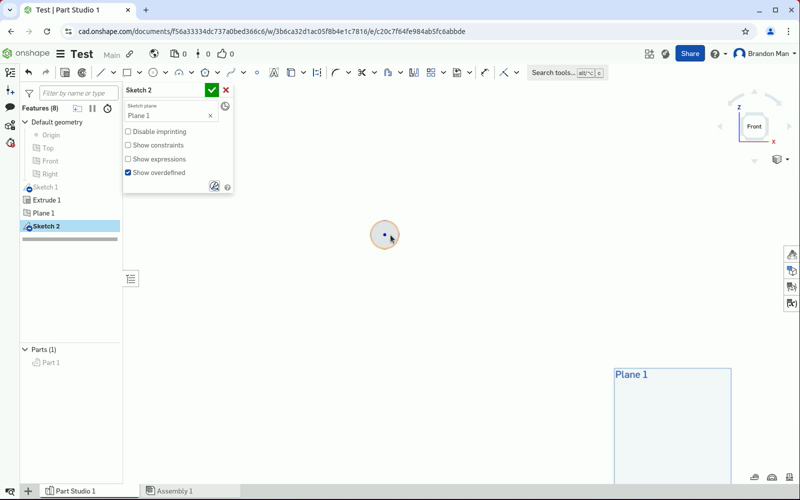
scroll(6)
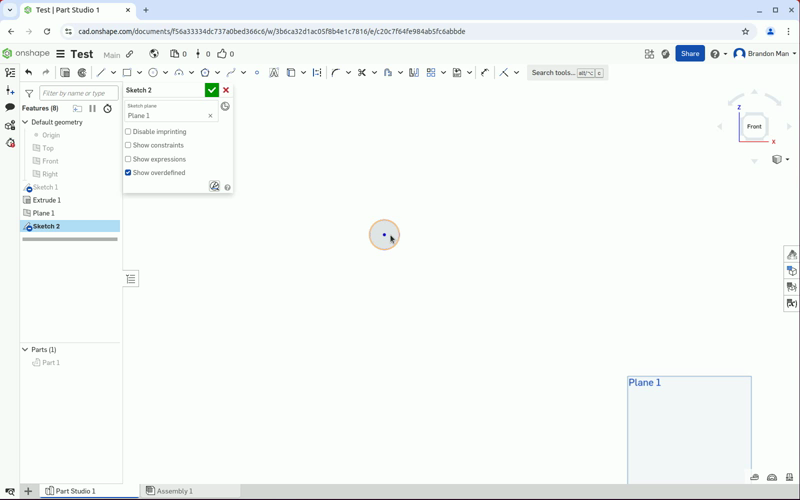
scroll(6)
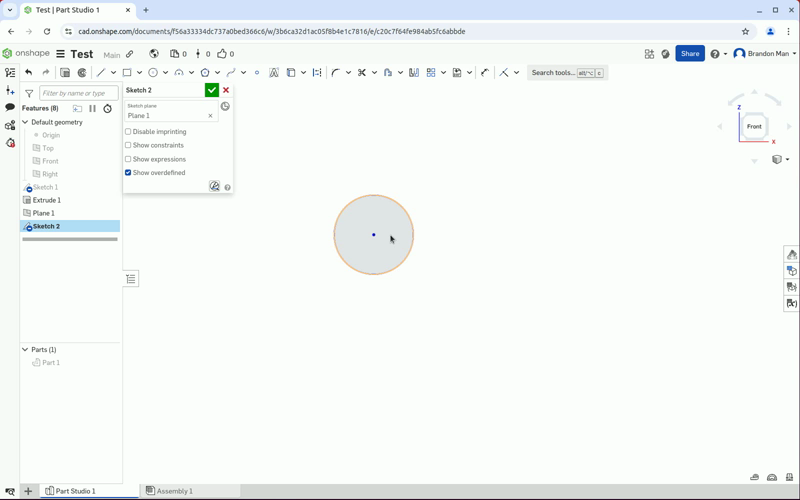
click(390, 234)
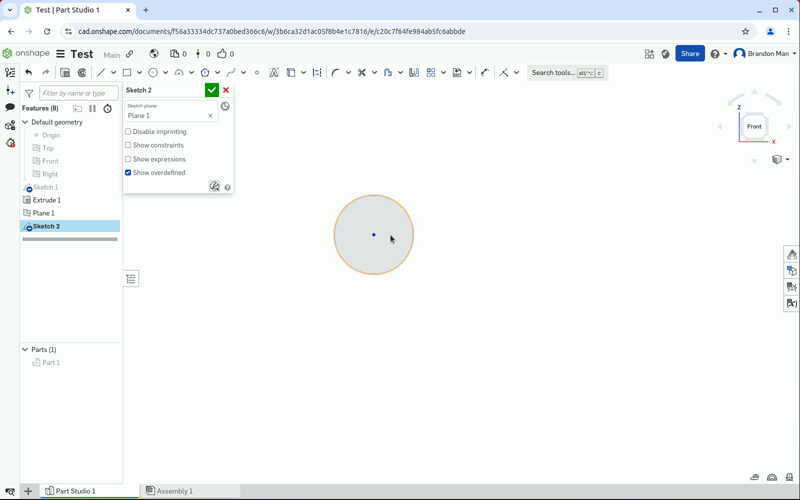
scroll(-6)
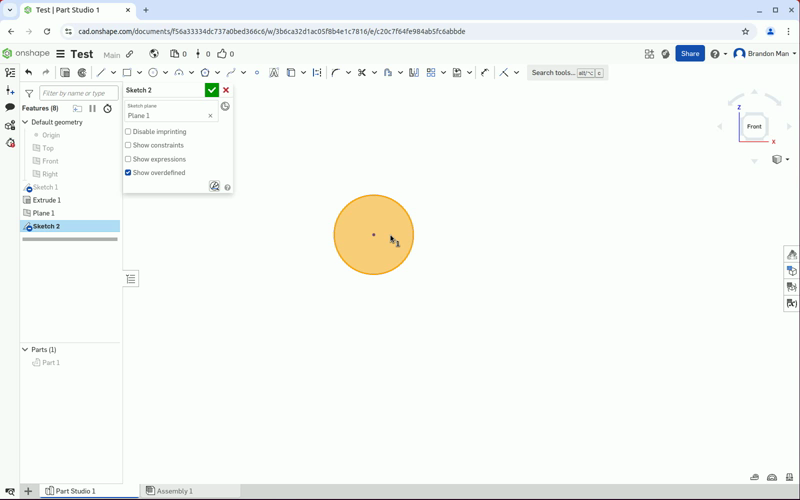
scroll(-6)
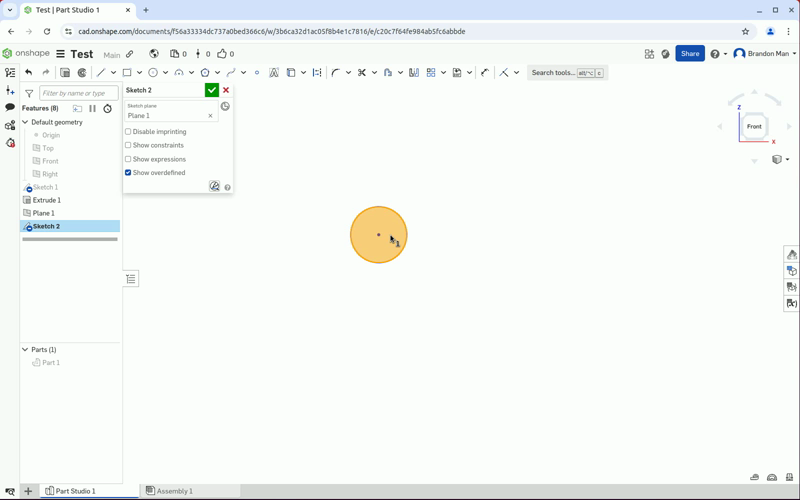
scroll(-6)
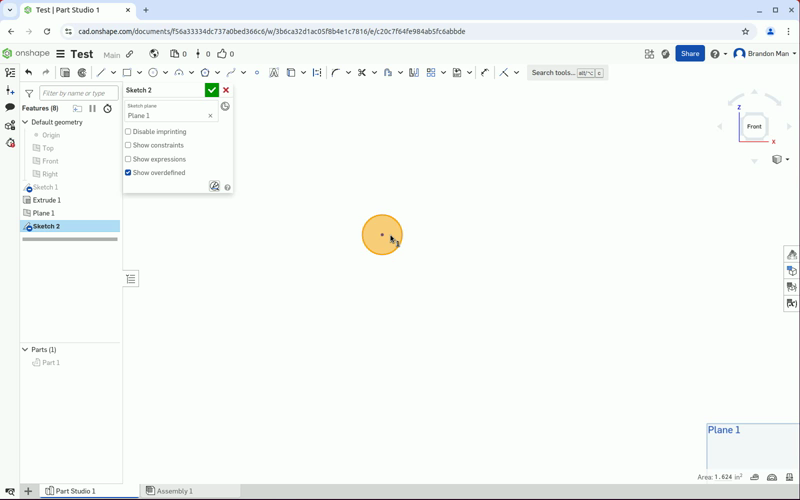
scroll(-6)
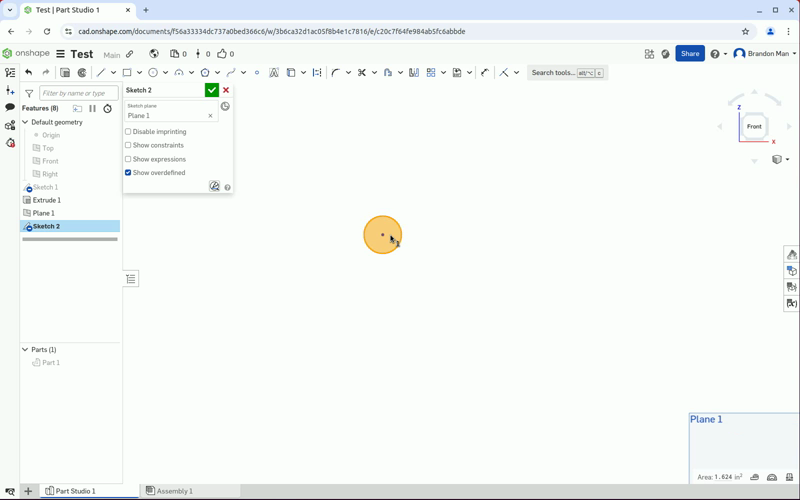
scroll(-6)
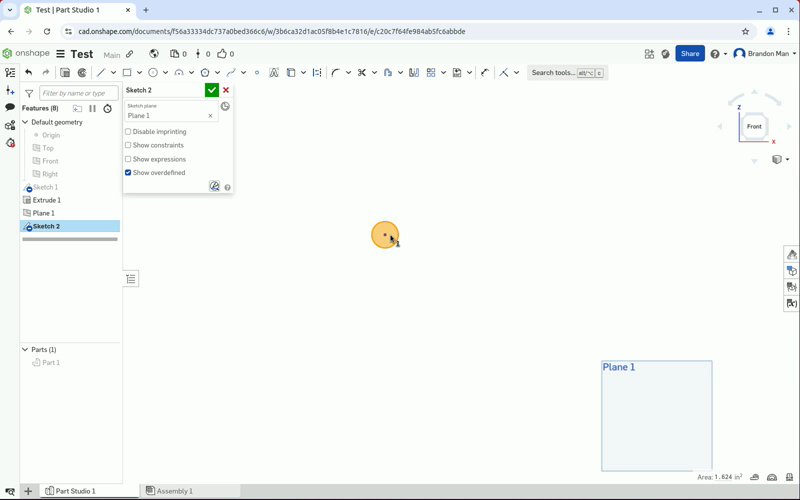
scroll(-6)
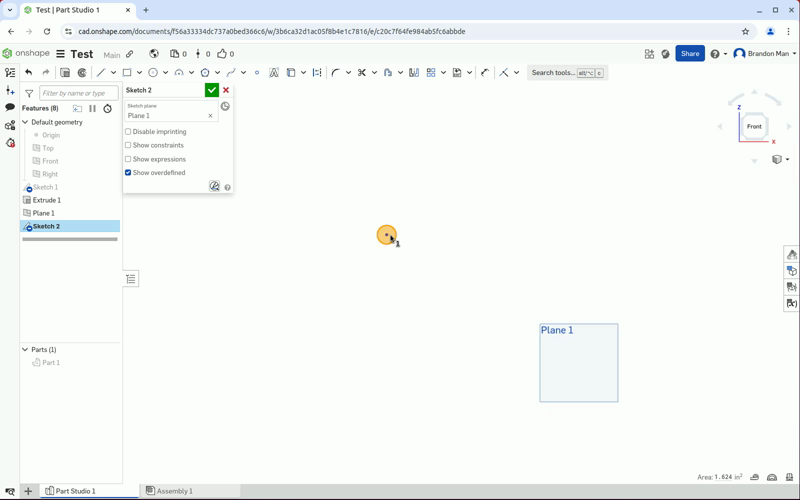
scroll(-6)
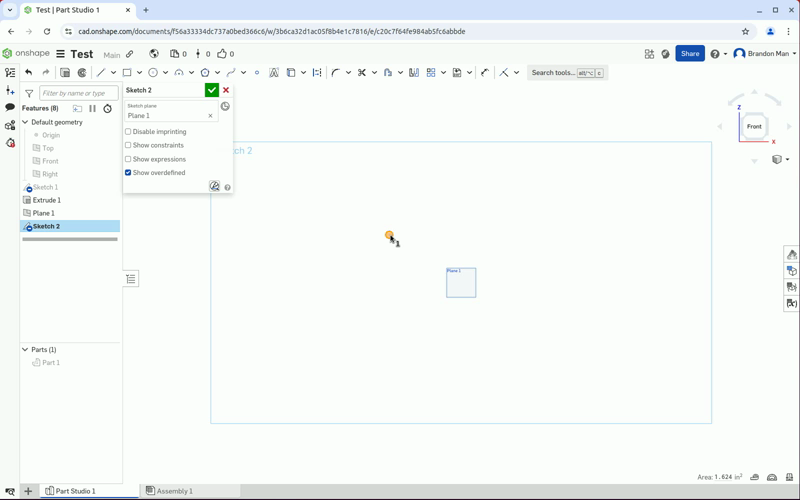
mouse_move(73, 352)
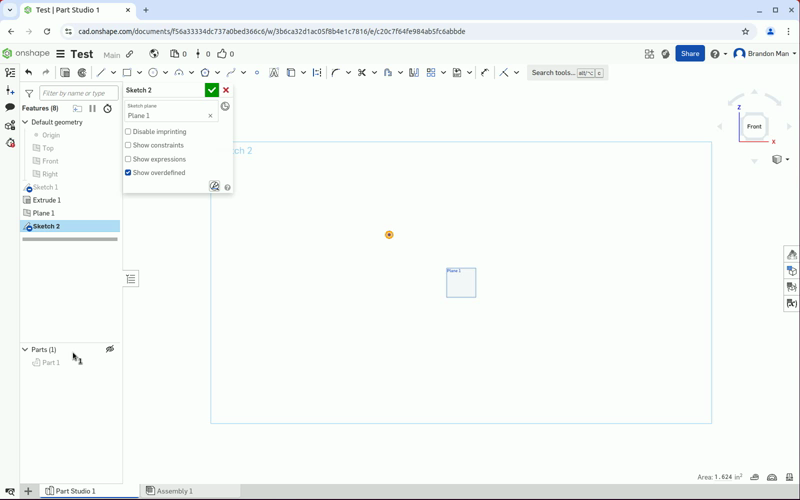
key(shift+y)
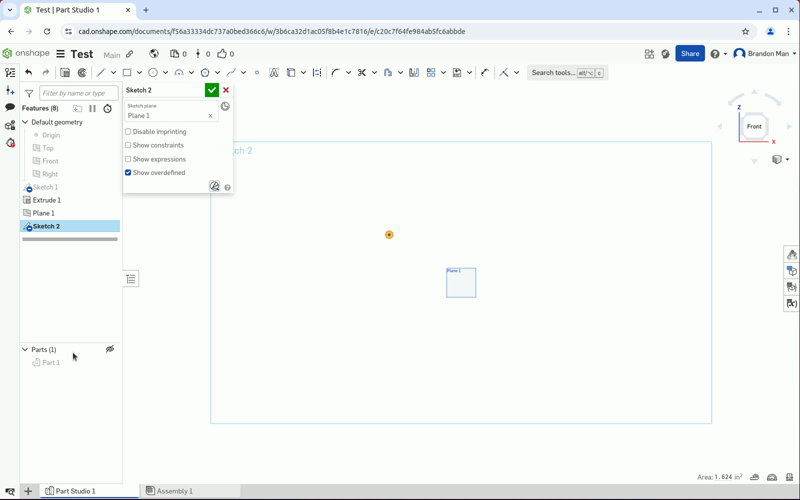
key(shift+e)
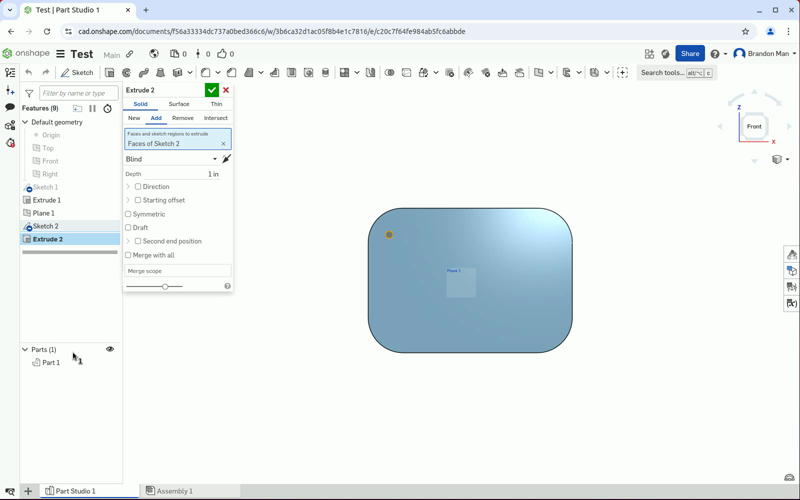
mouse_move(143, 106)
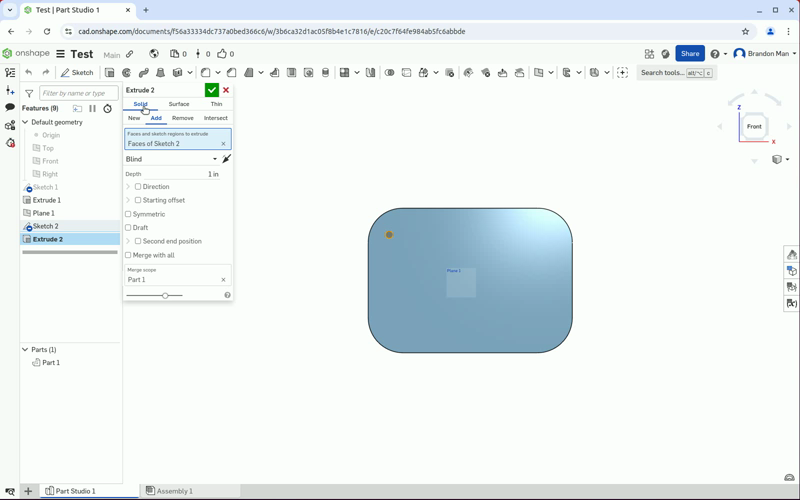
click(143, 106)
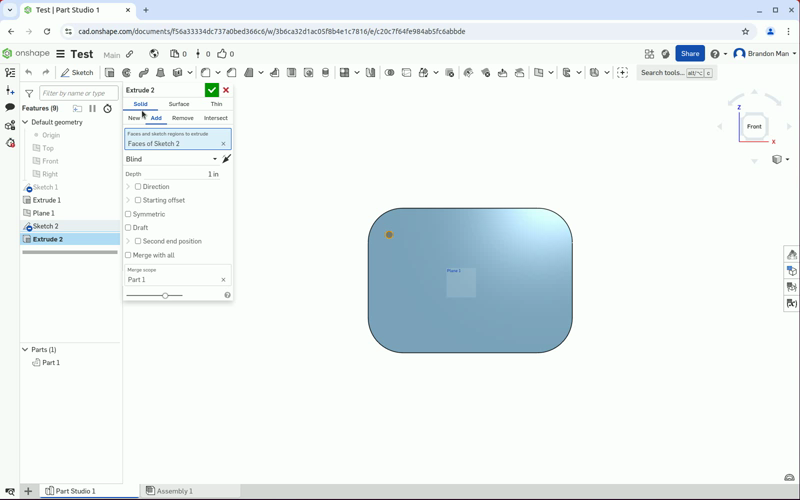
mouse_move(137, 120)
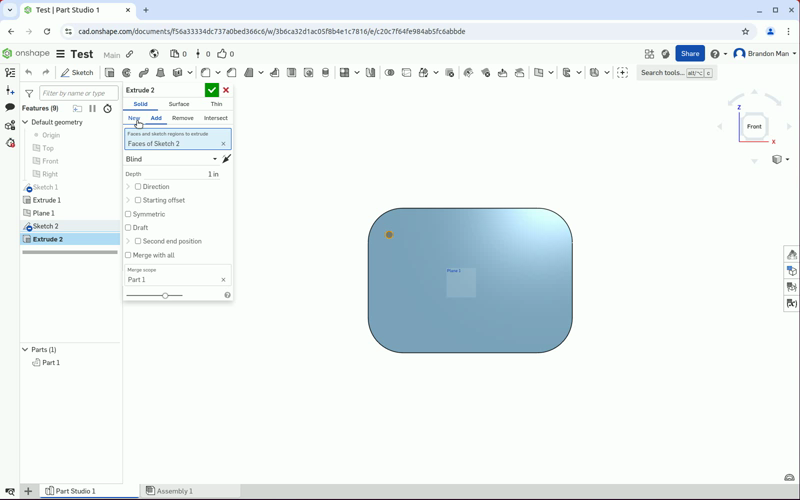
click(137, 120)
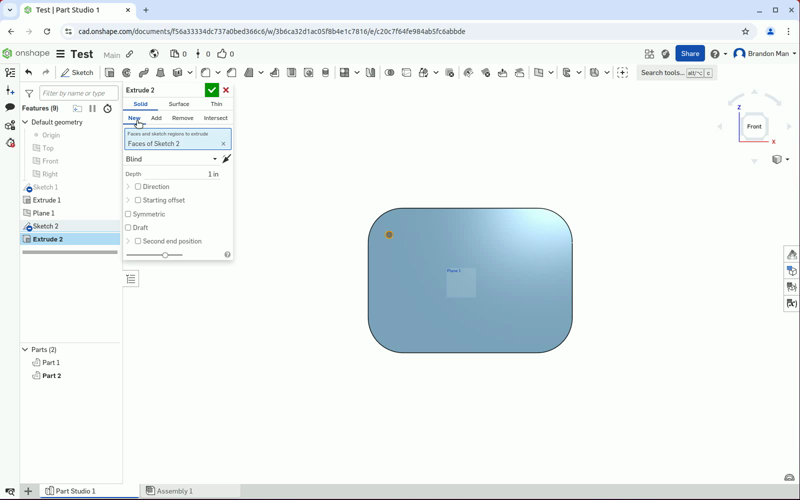
key(tab, 4)
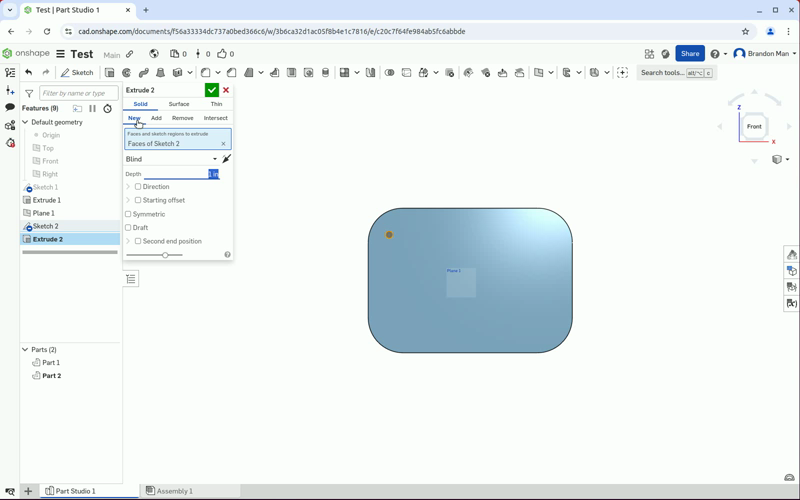
text(4.333)
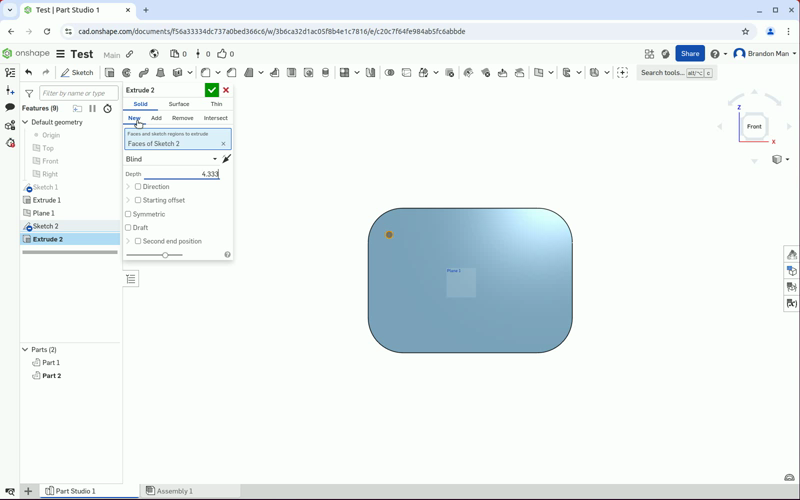
key(enter)
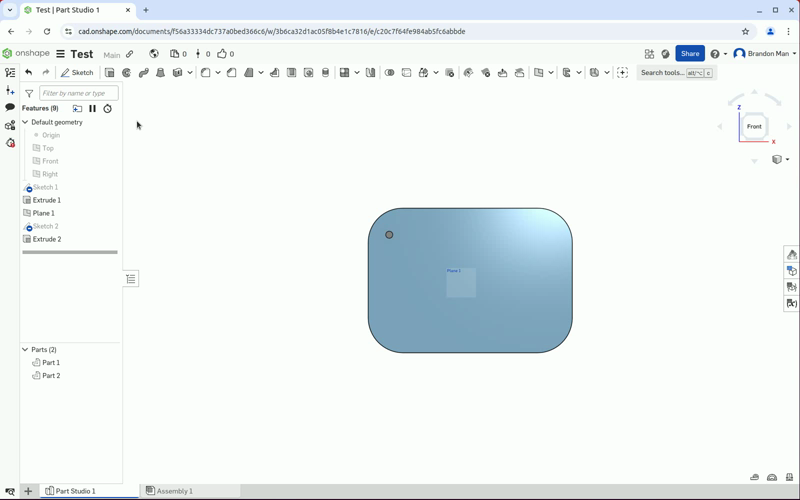
key(shift+h)
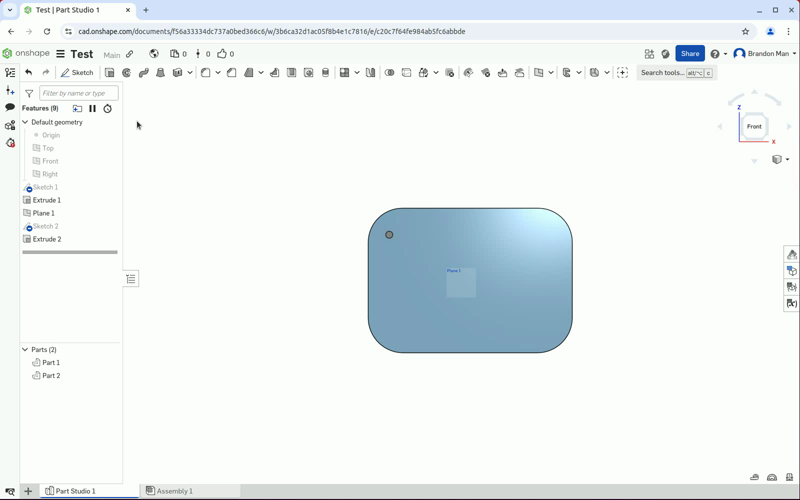
key(shift+h)
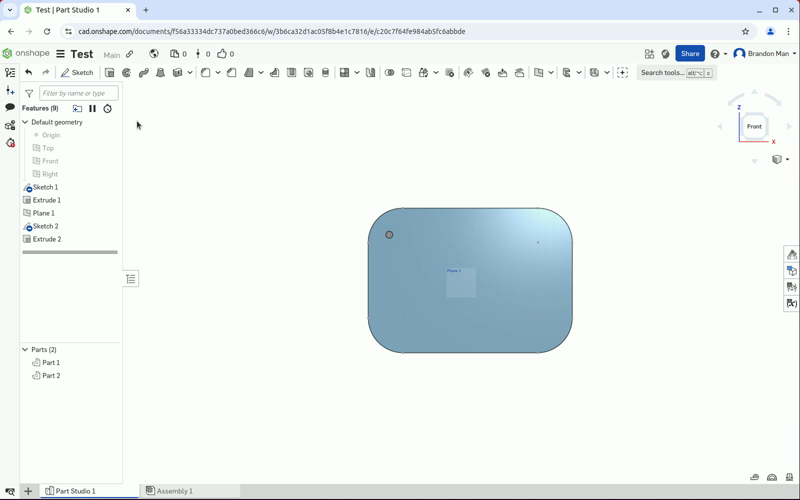
key(shift+7)
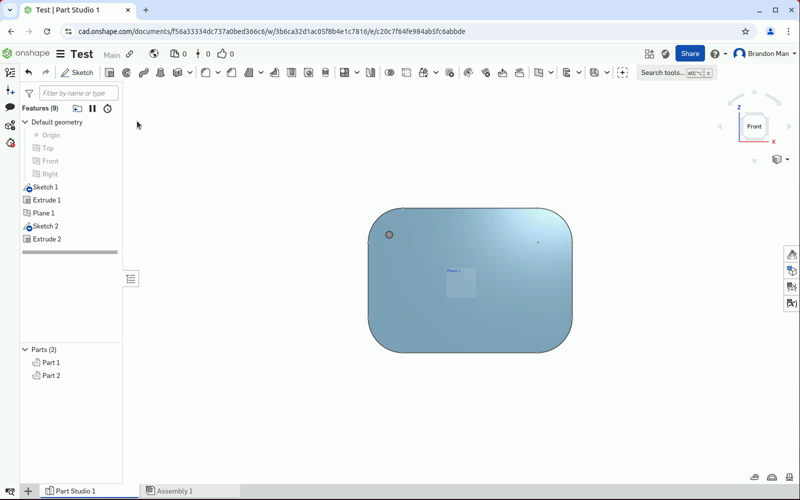
key(left, 2)
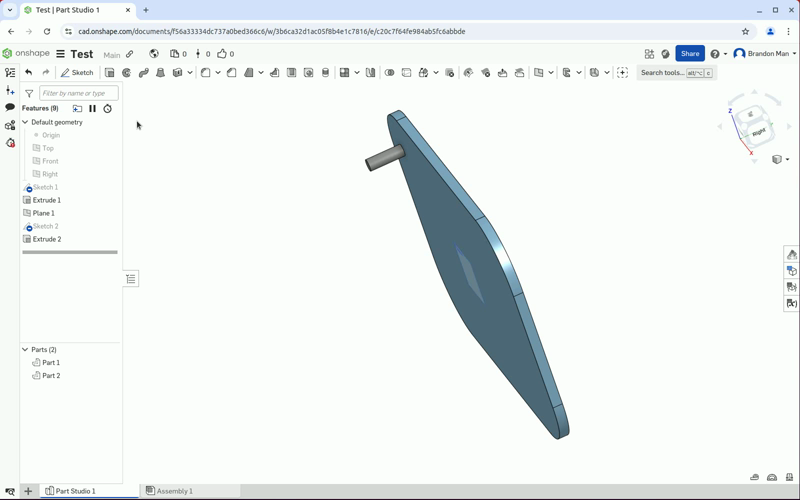
key(down, 2)
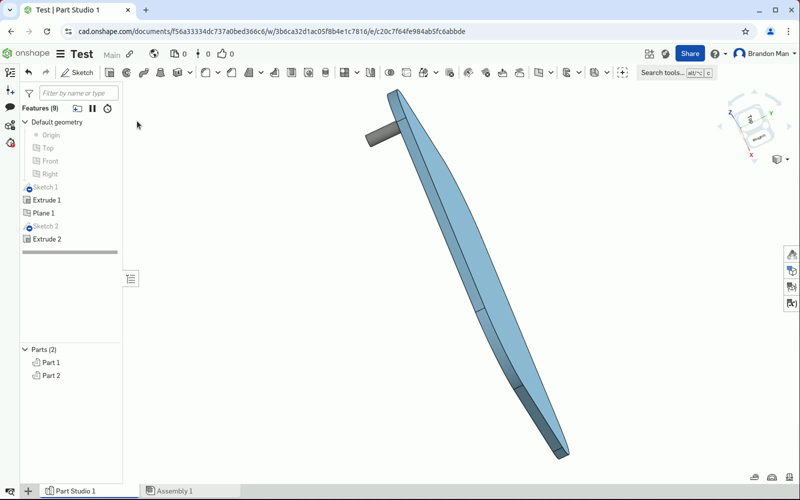
key(up, 2)
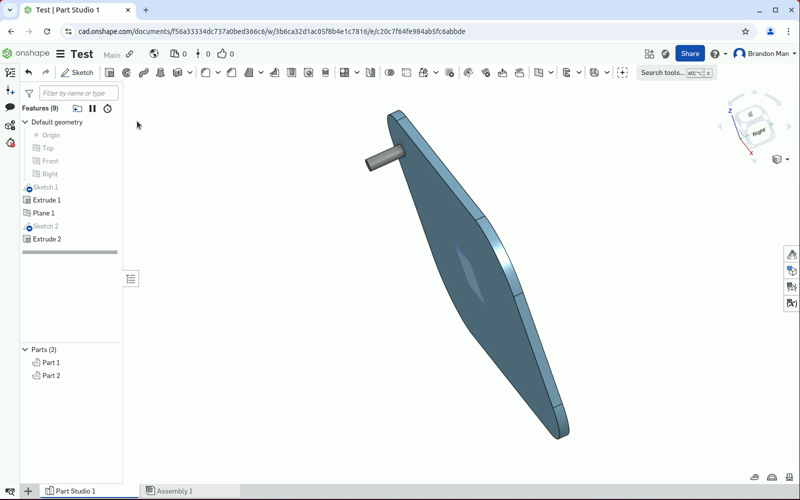
key(right, 2)
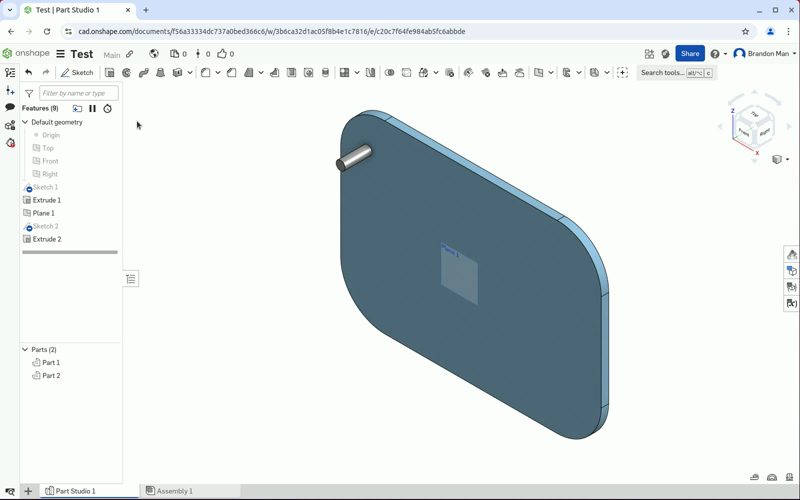
mouse_move(73, 189)
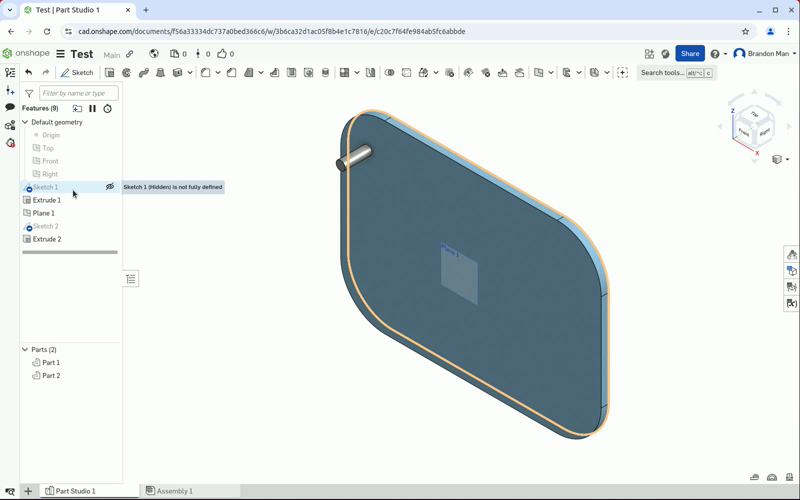
click(73, 189)